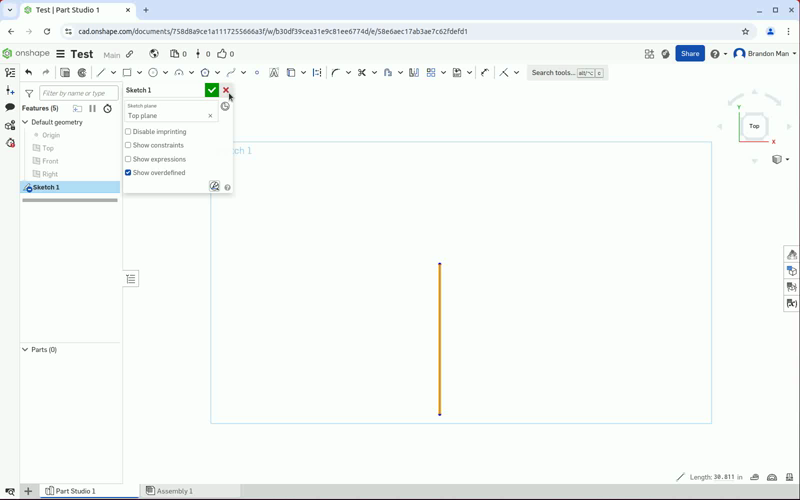
key(shift+h)
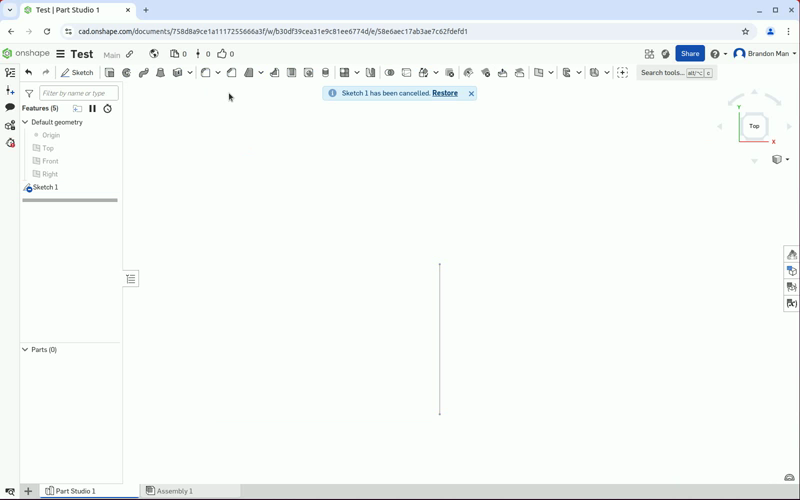
key(shift+s)
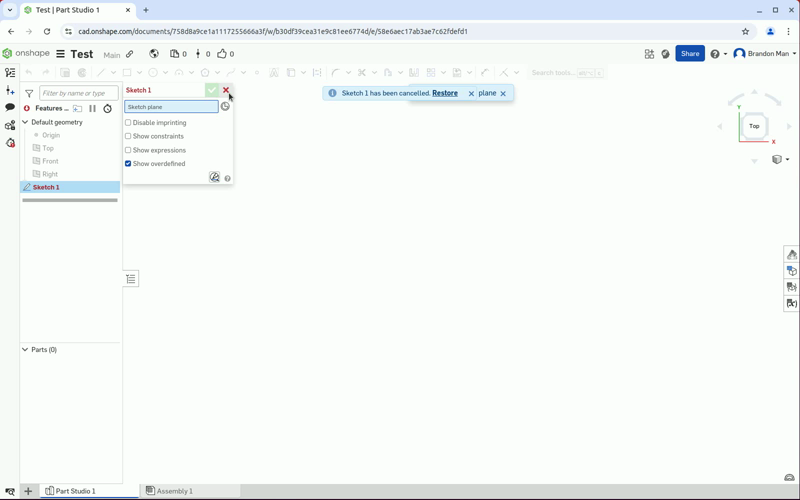
mouse_move(73, 150)
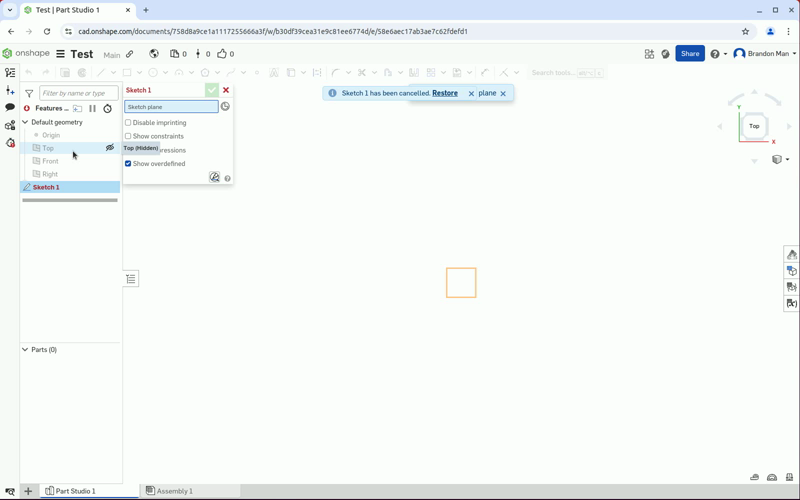
click(73, 150)
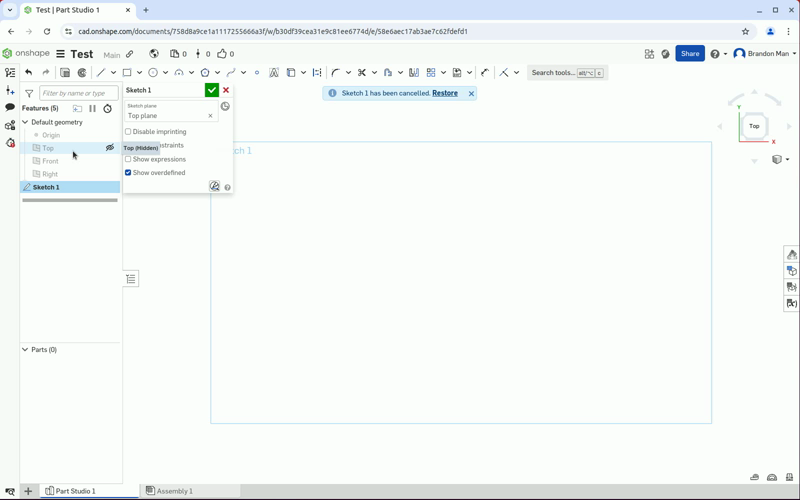
mouse_move(73, 352)
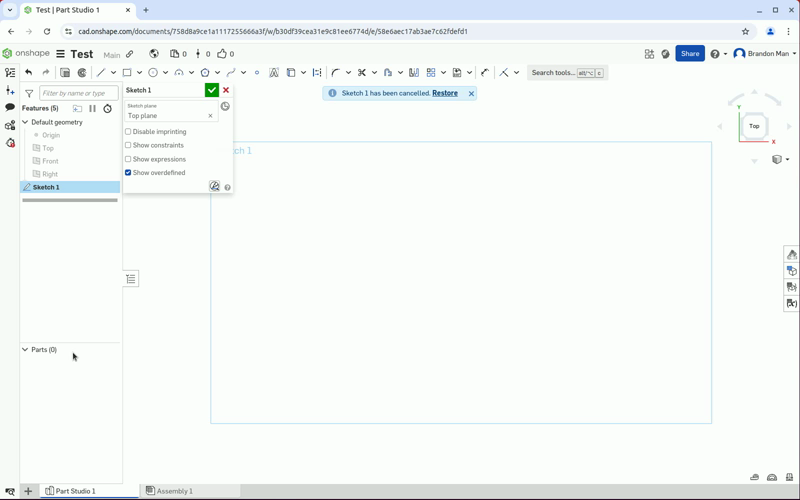
key(y)
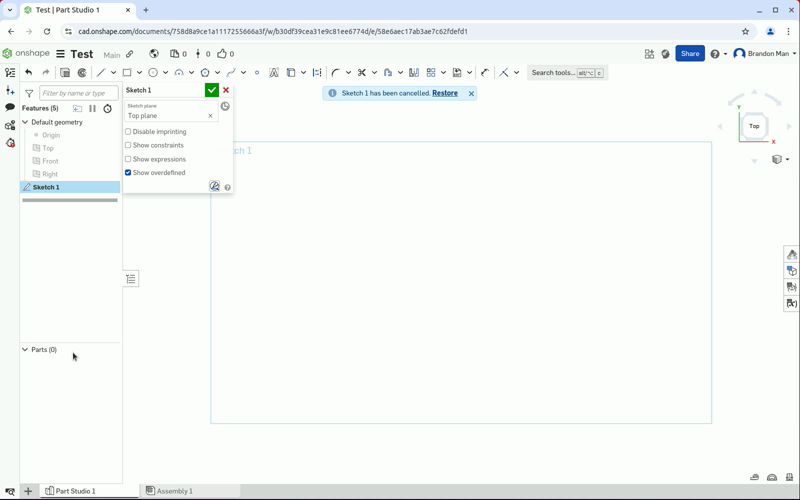
key(l)
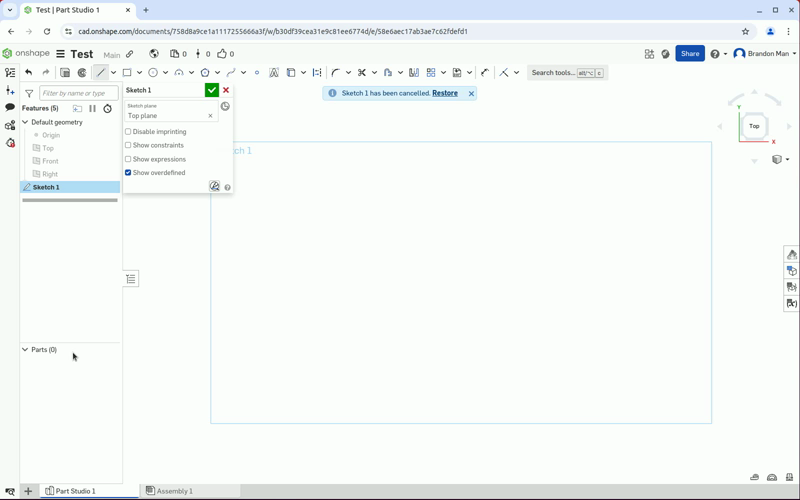
key_down(shift)
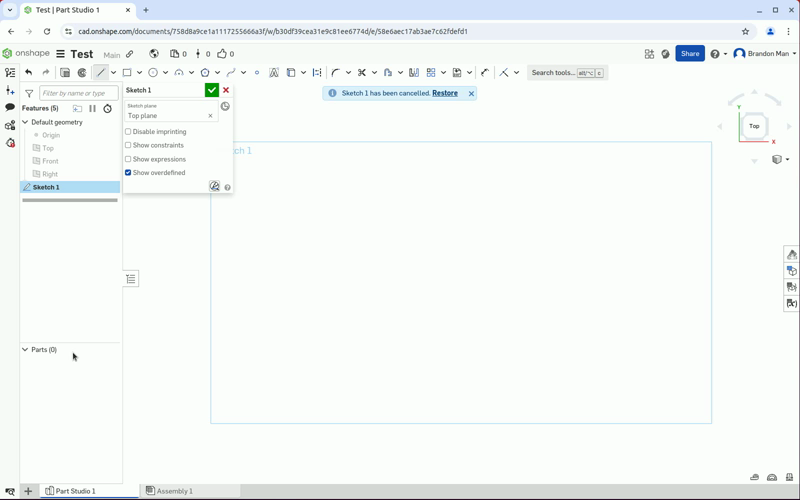
mouse_move(460, 282)
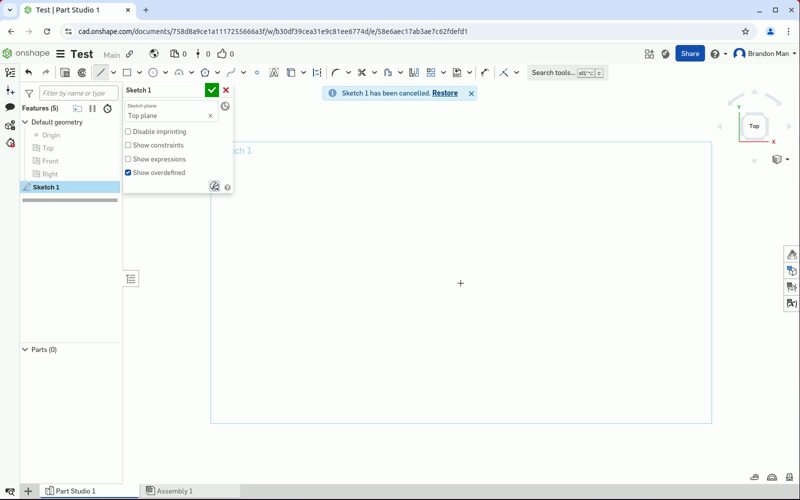
click(460, 282)
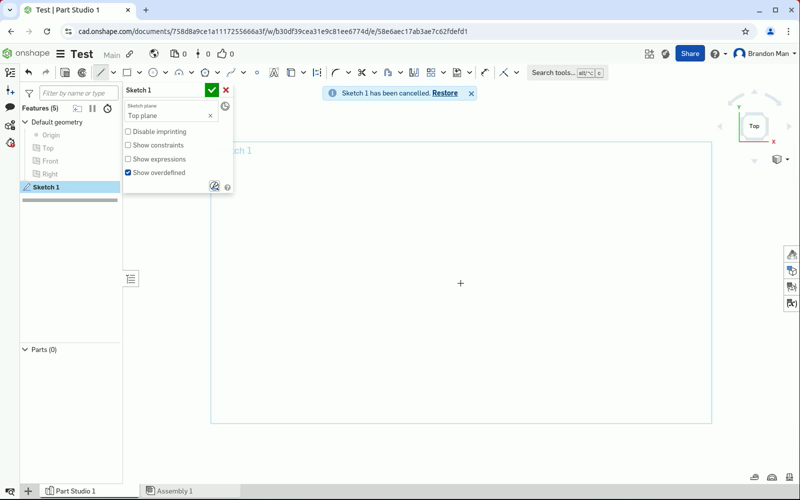
key_up(shift)
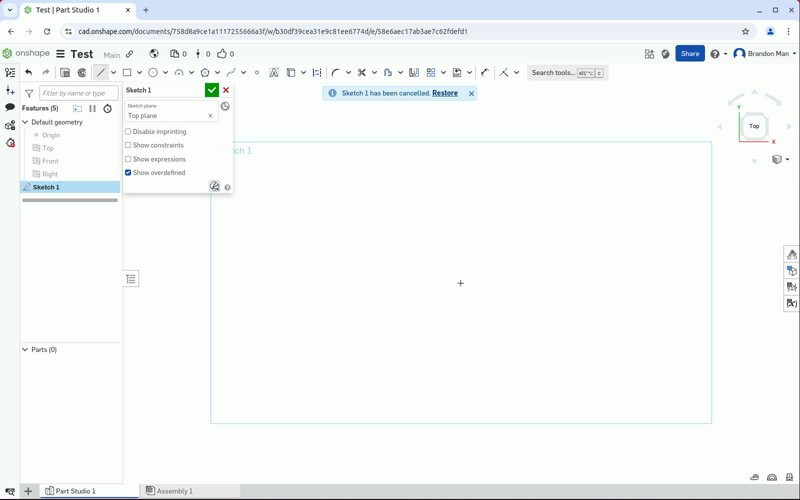
key_down(shift)
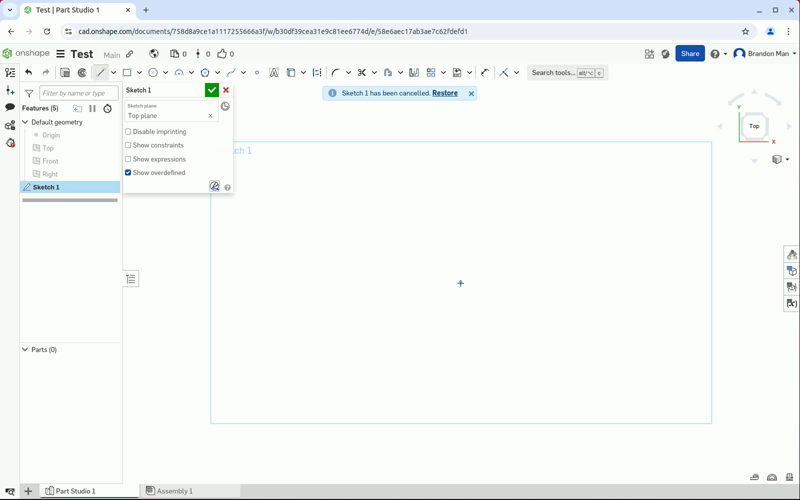
mouse_move(573, 282)
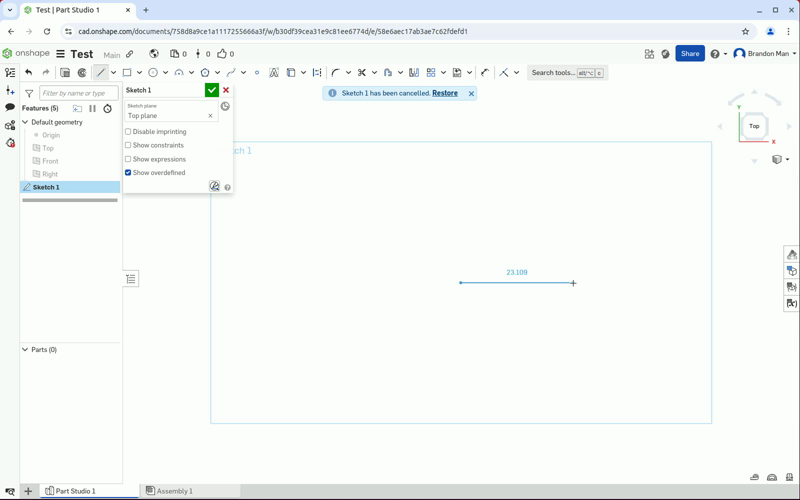
click(573, 282)
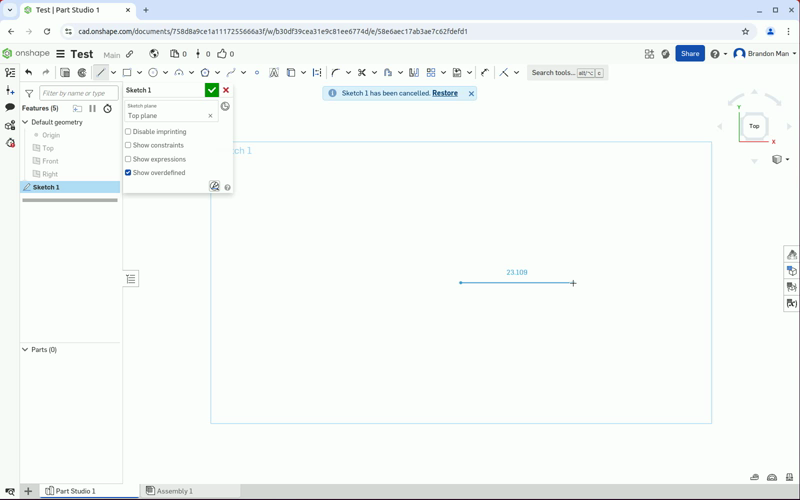
key_up(shift)
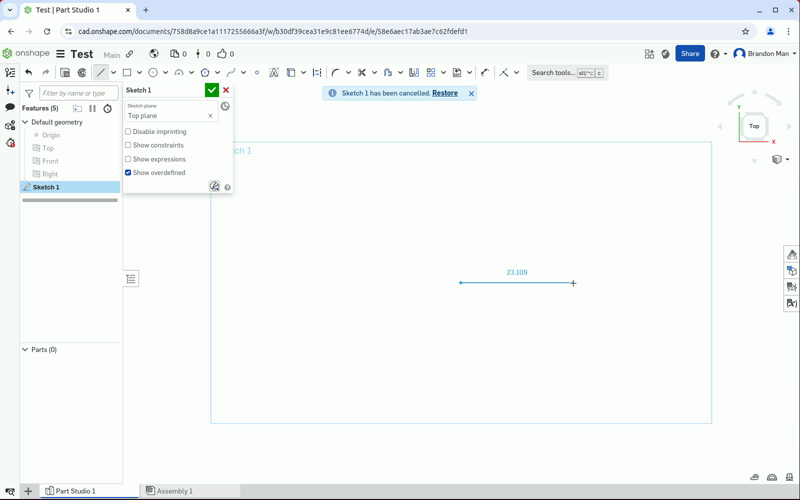
key_down(shift)
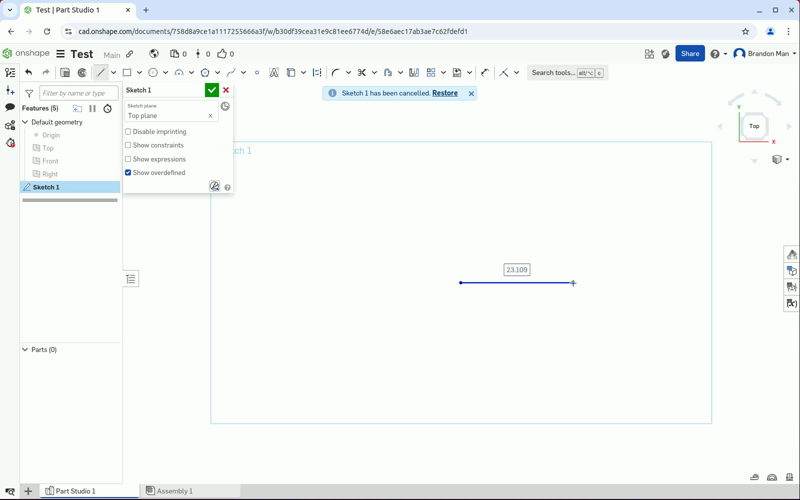
mouse_move(589, 282)
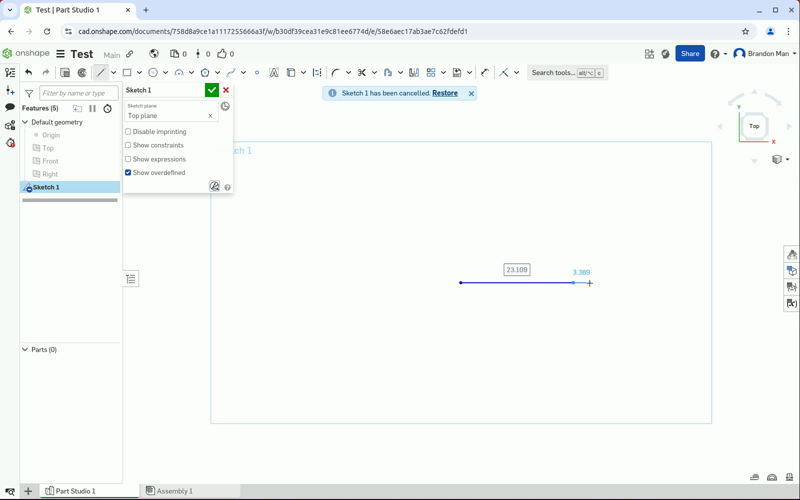
mouse_move(573, 281)
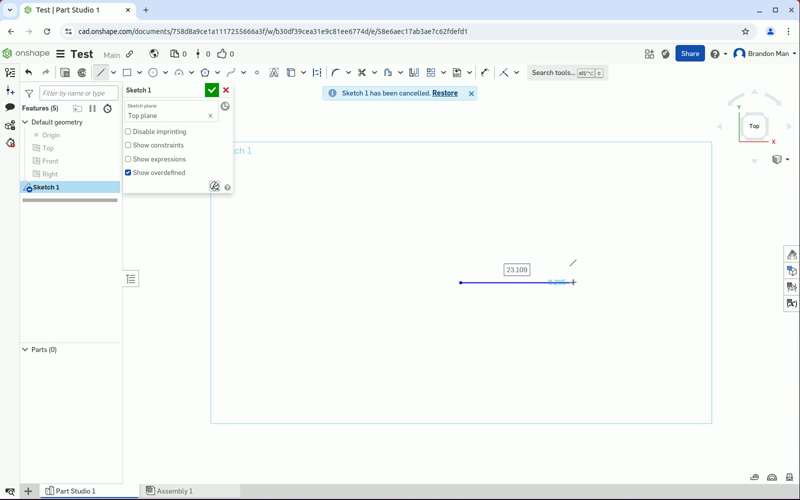
scroll(6)
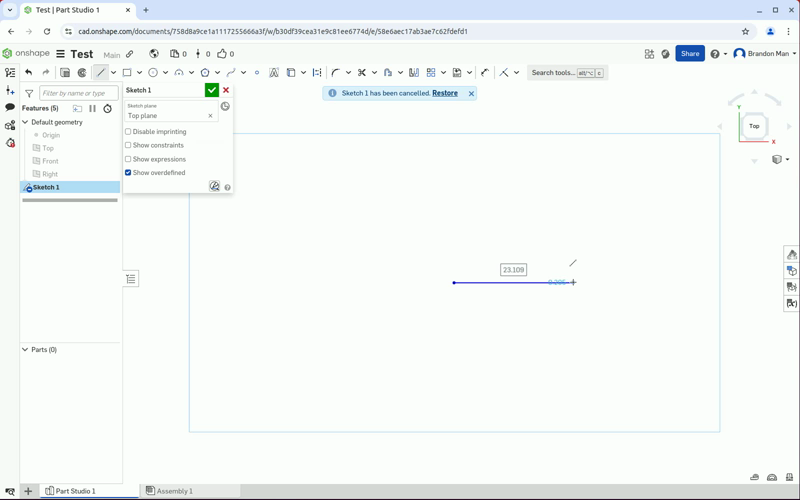
scroll(6)
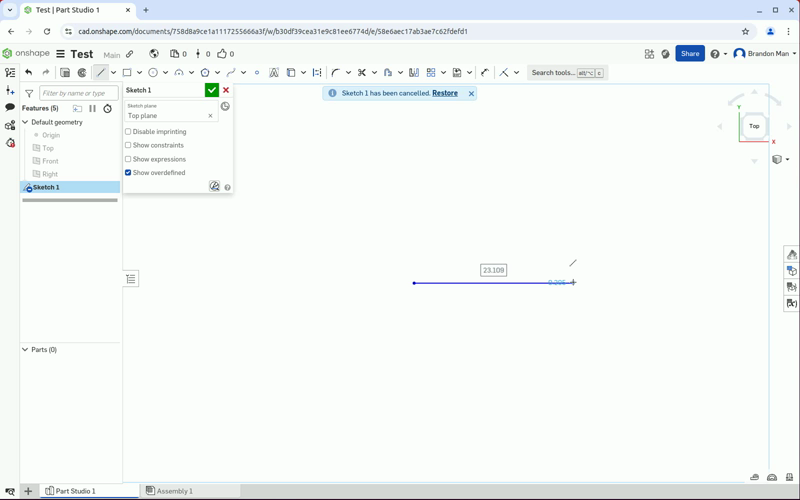
scroll(6)
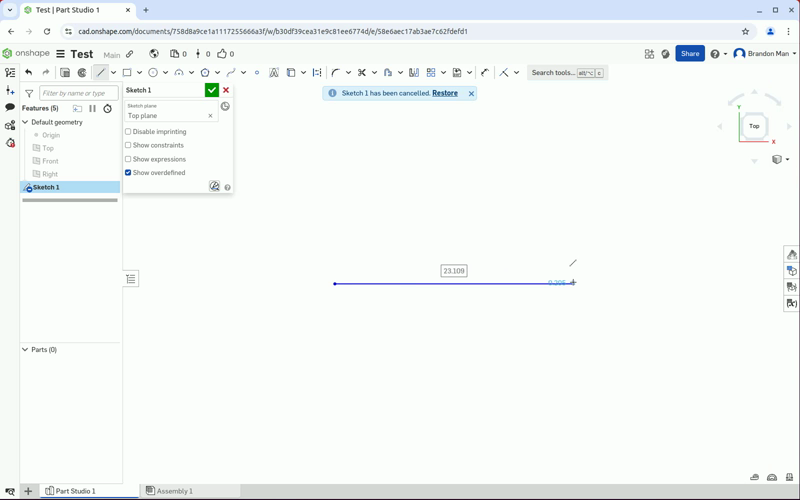
scroll(6)
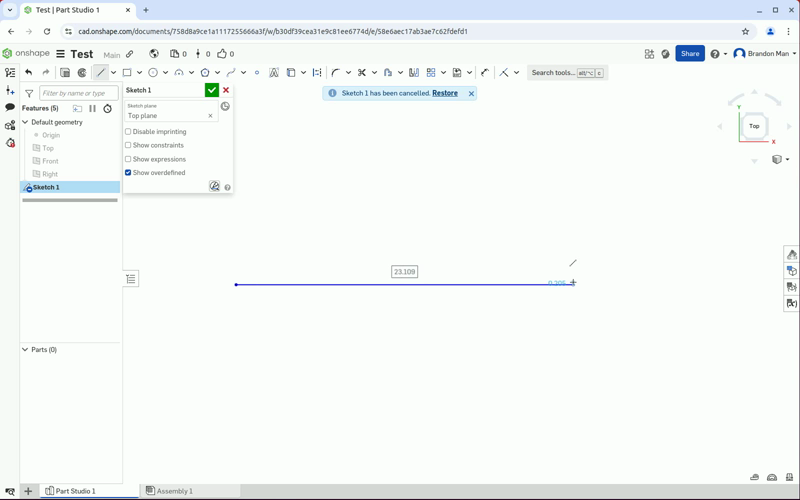
scroll(6)
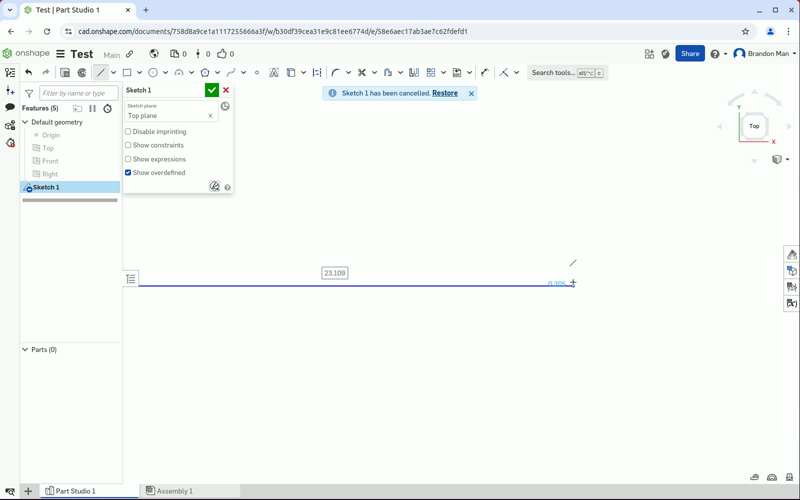
scroll(6)
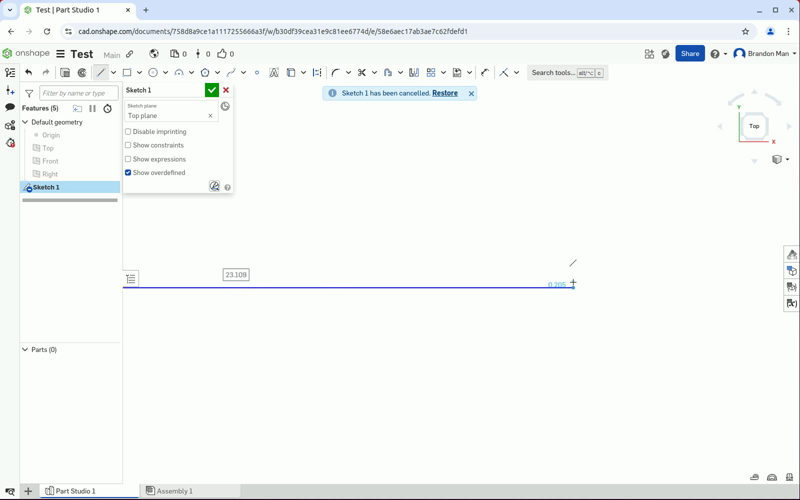
scroll(6)
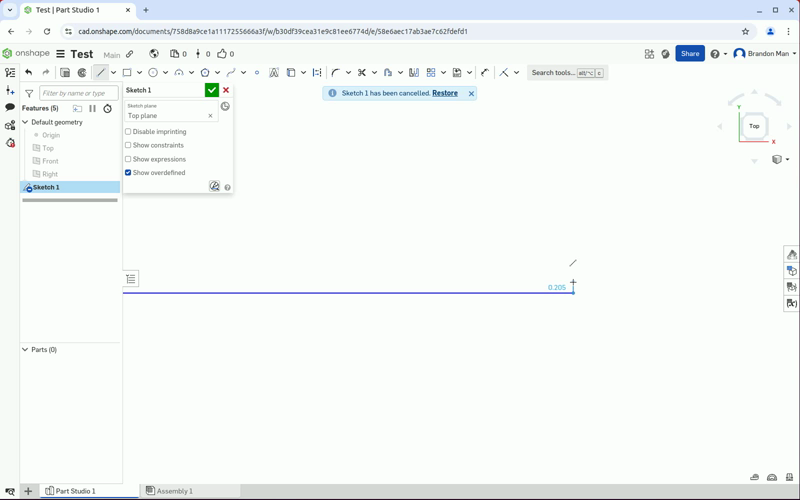
click(573, 281)
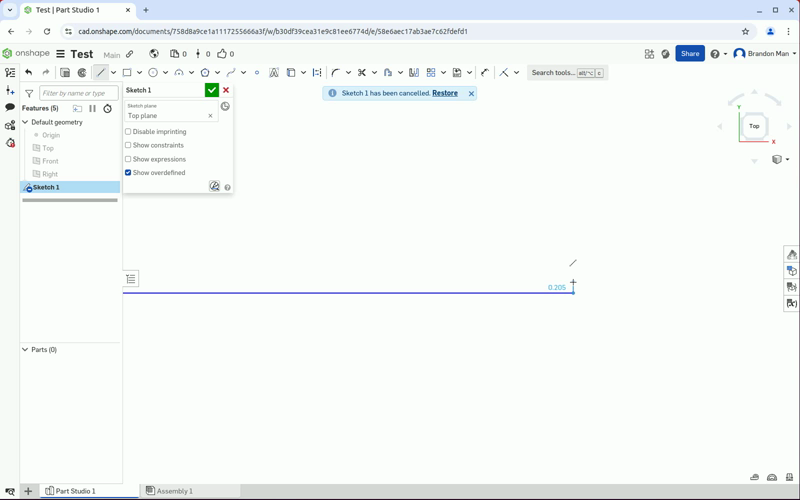
scroll(-6)
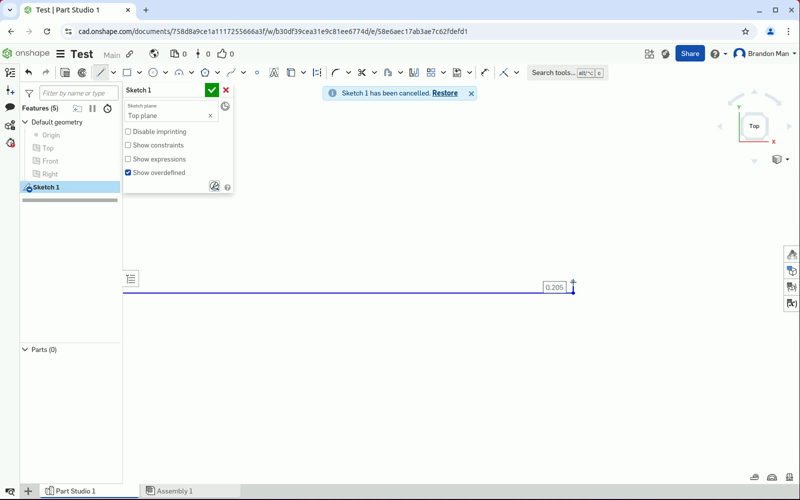
scroll(-6)
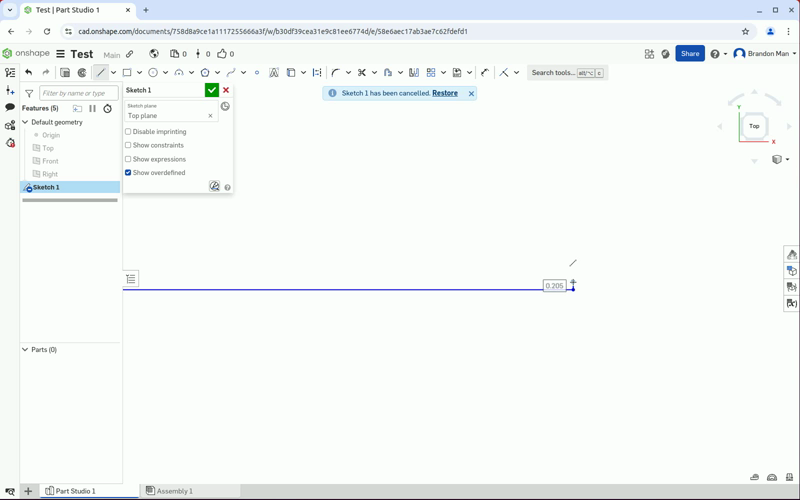
scroll(-6)
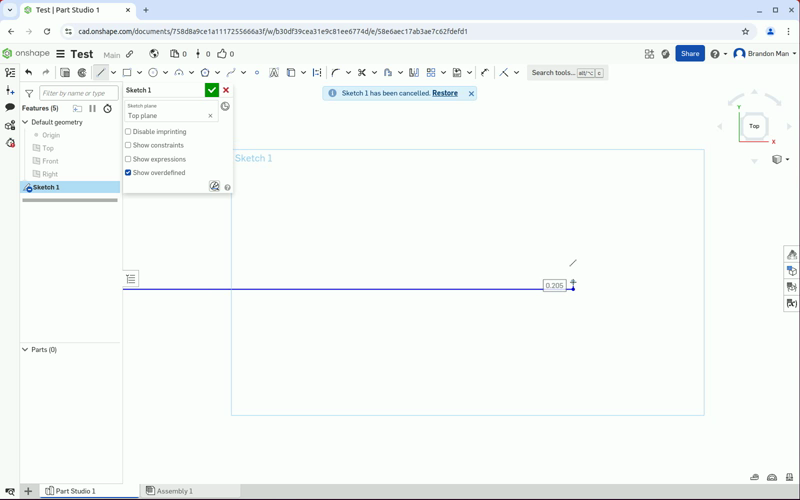
scroll(-6)
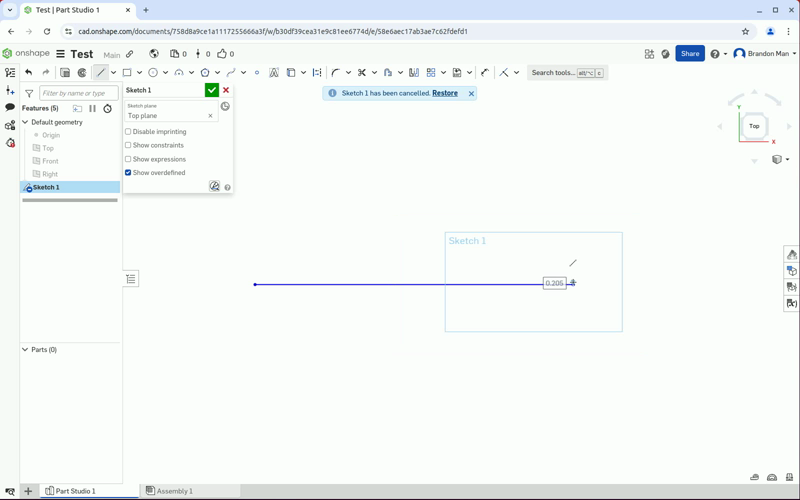
scroll(-6)
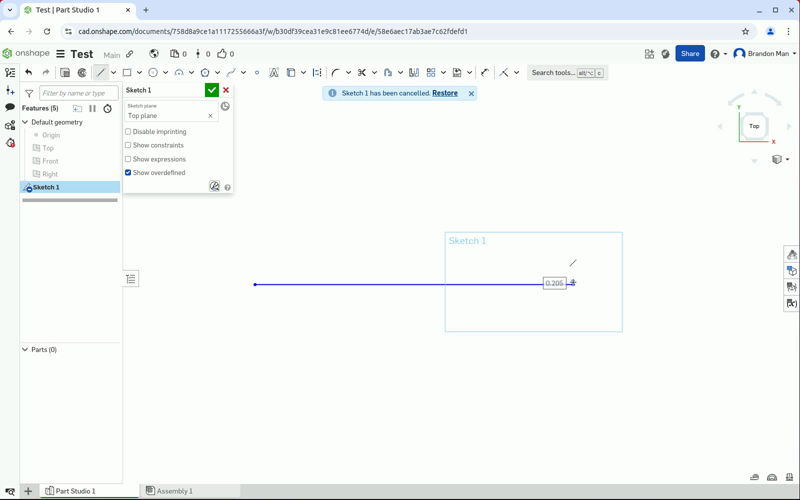
scroll(-6)
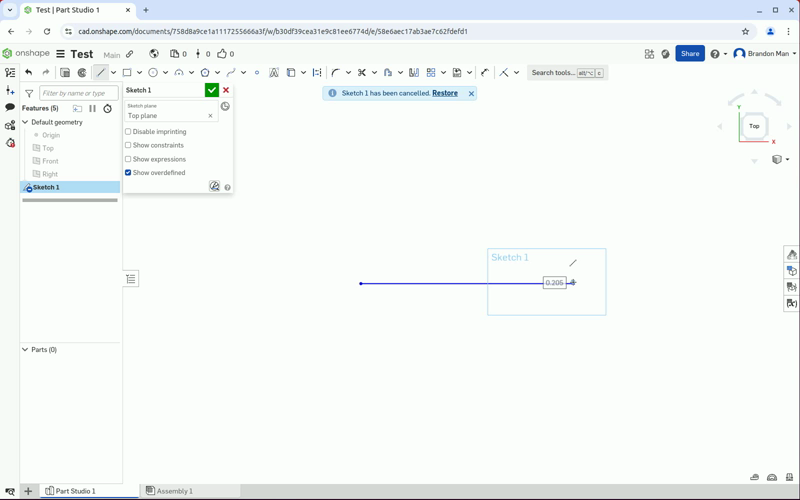
scroll(-6)
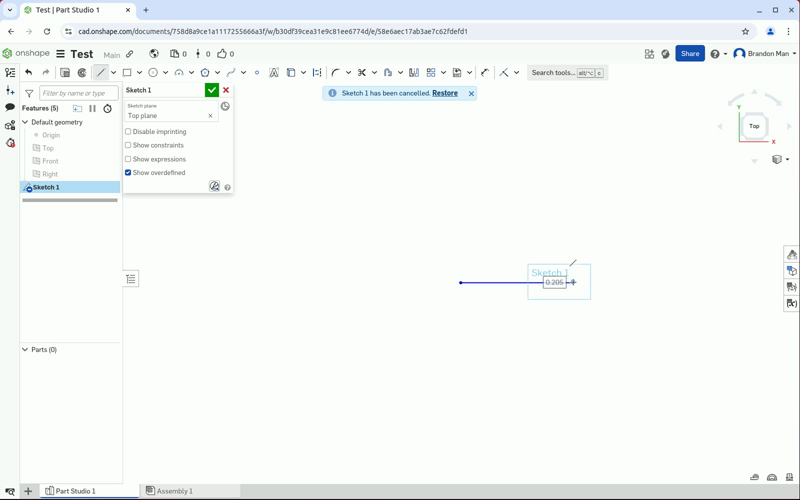
key_up(shift)
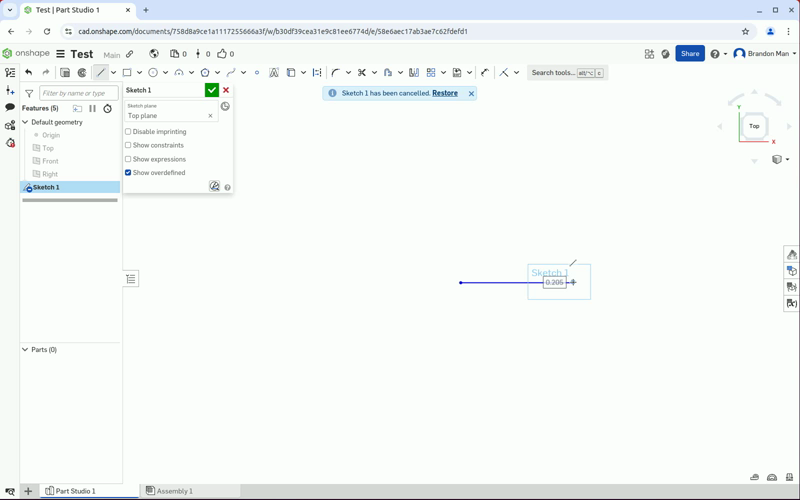
key_down(shift)
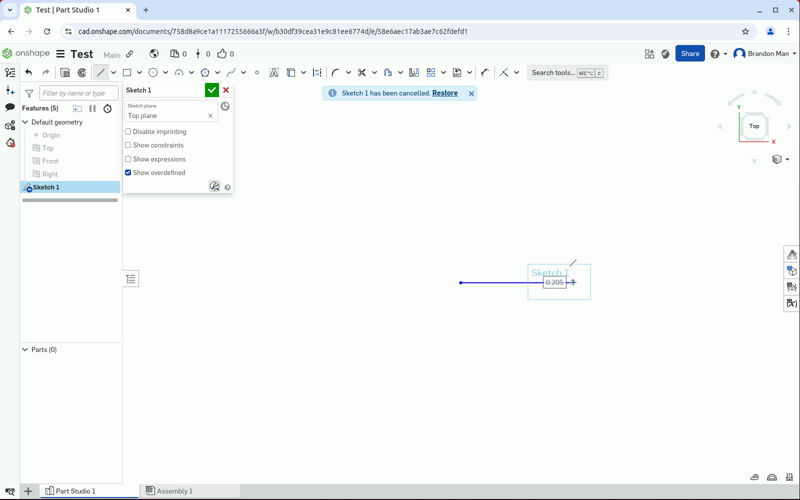
mouse_move(589, 281)
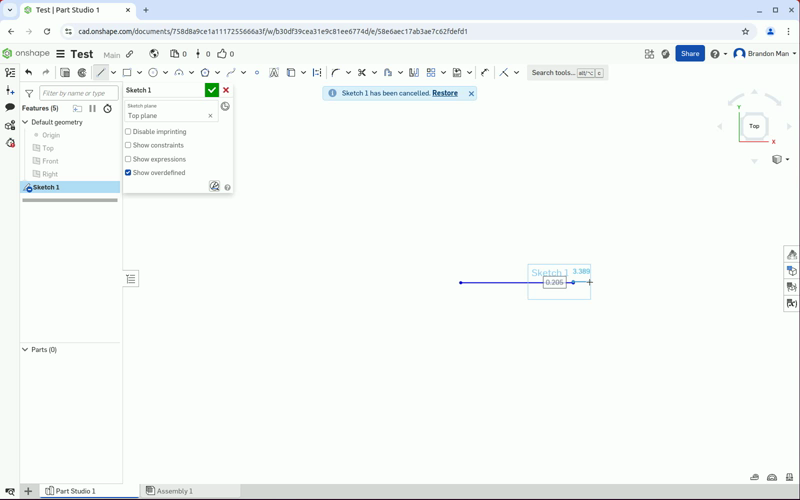
mouse_move(564, 281)
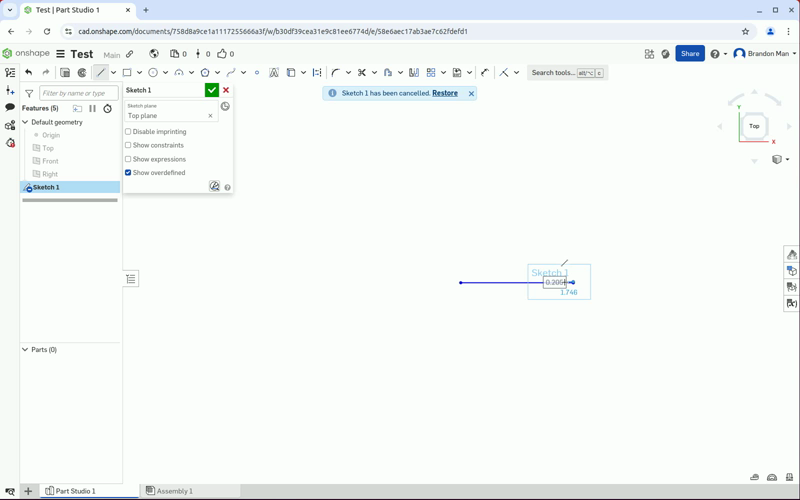
click(564, 281)
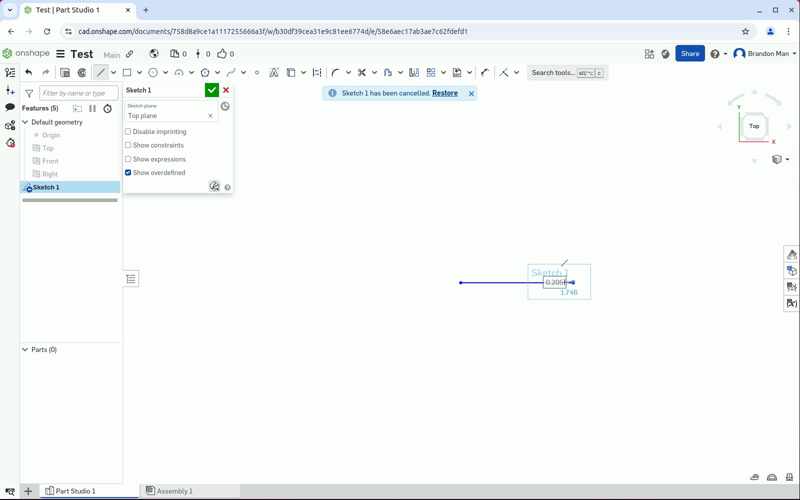
key_up(shift)
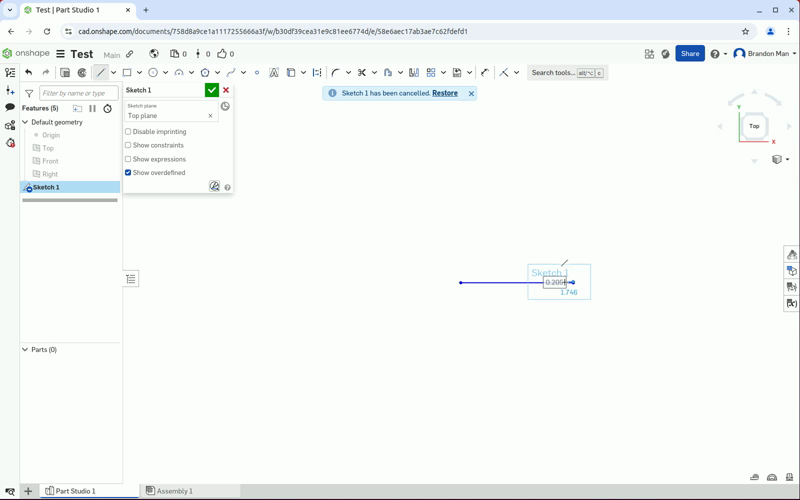
key_down(shift)
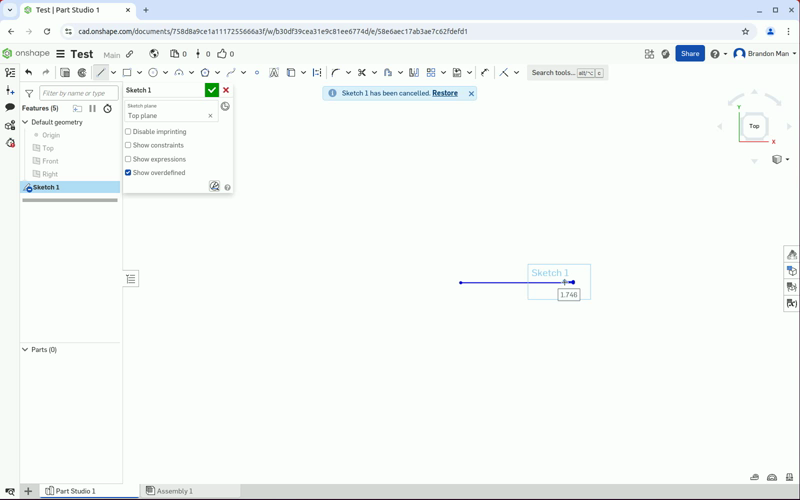
mouse_move(589, 281)
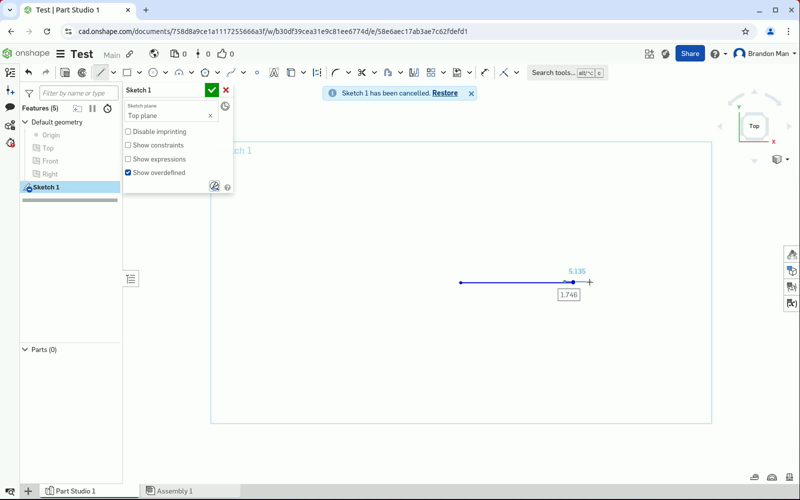
mouse_move(564, 223)
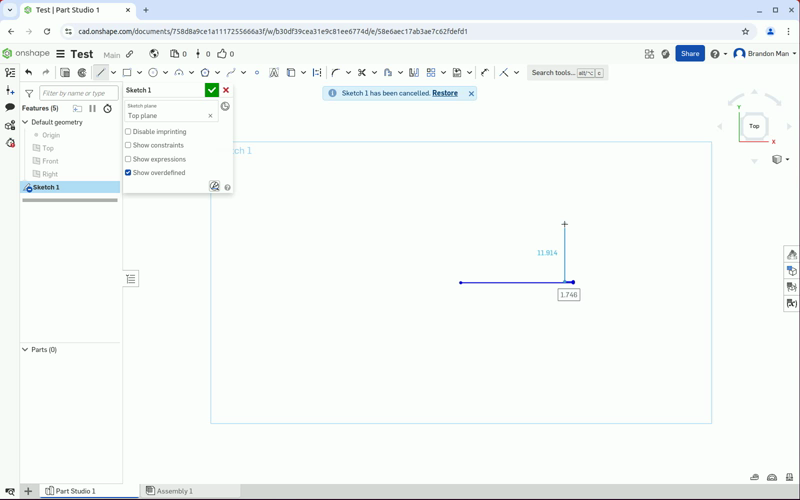
click(564, 223)
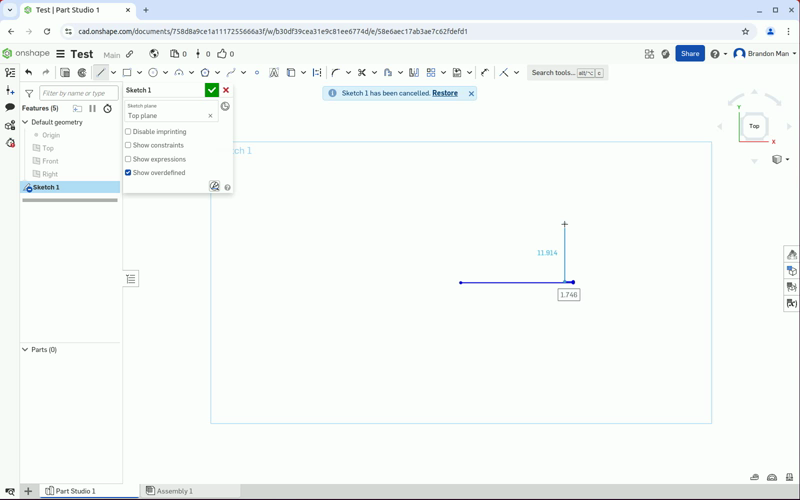
key_up(shift)
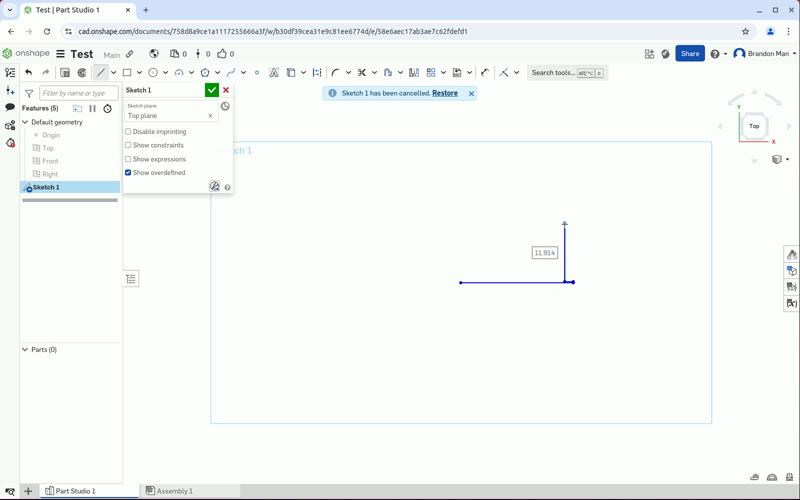
key_down(shift)
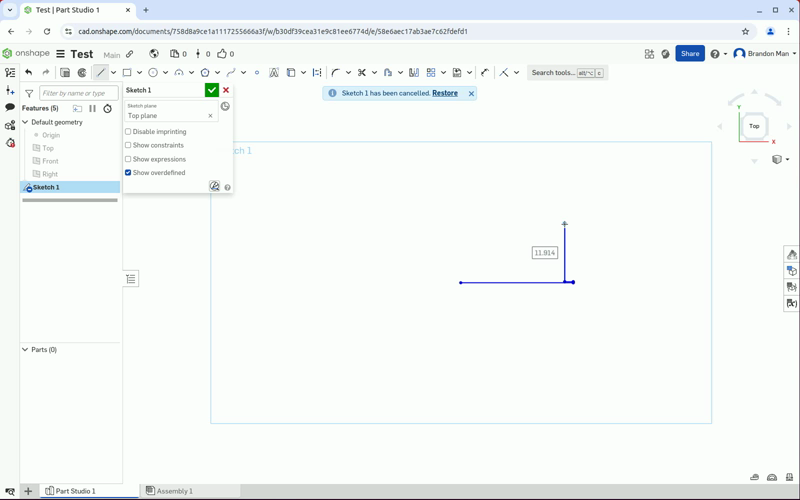
mouse_move(589, 223)
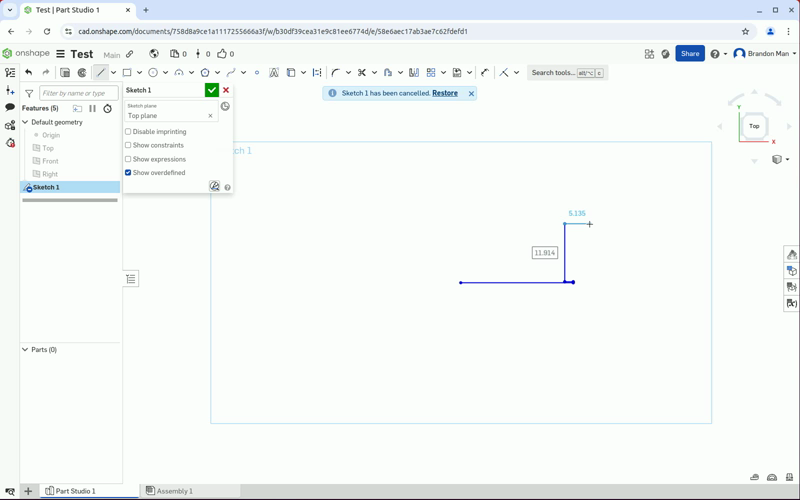
mouse_move(573, 223)
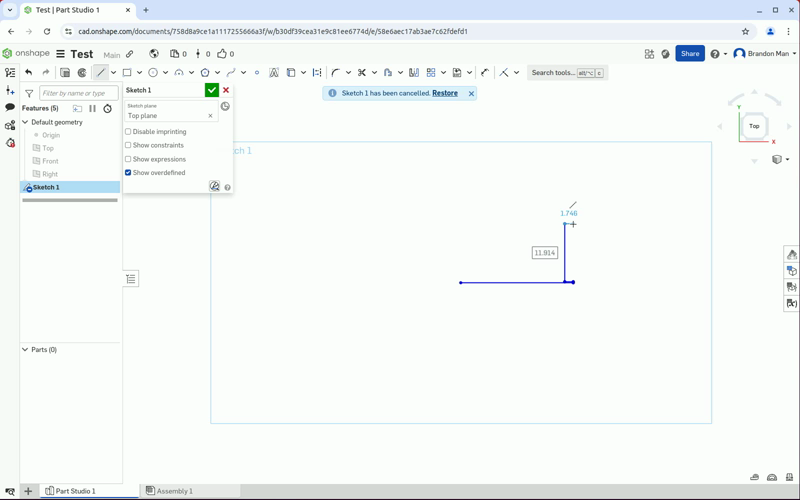
click(573, 223)
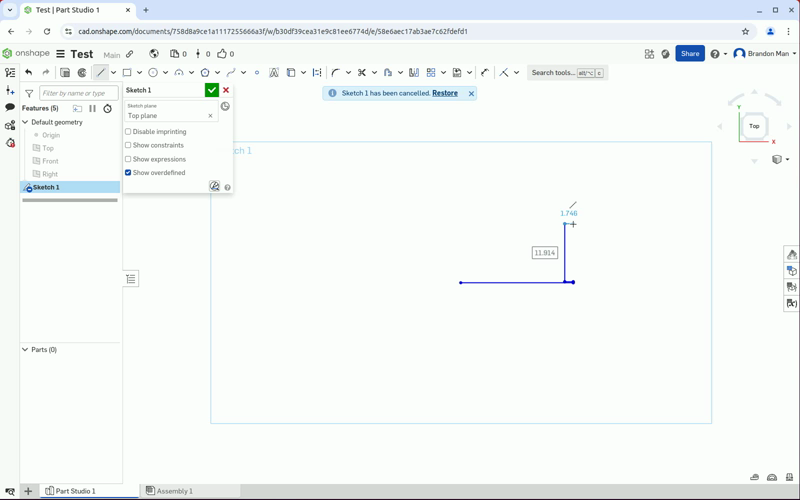
key_up(shift)
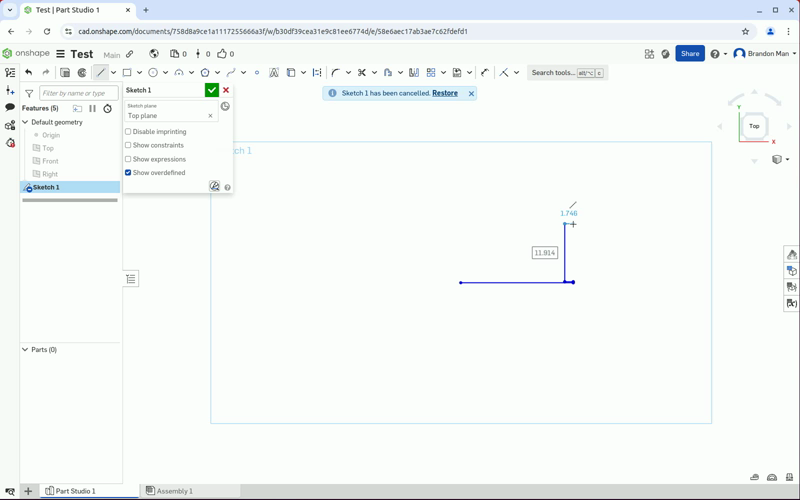
key_down(shift)
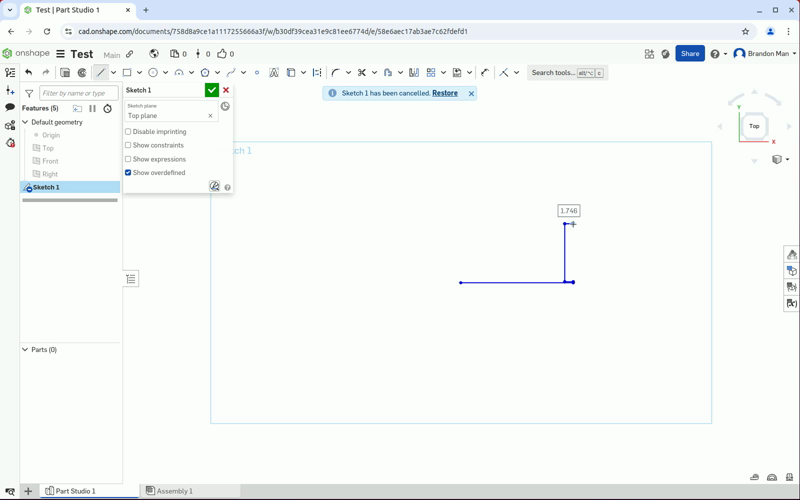
mouse_move(589, 223)
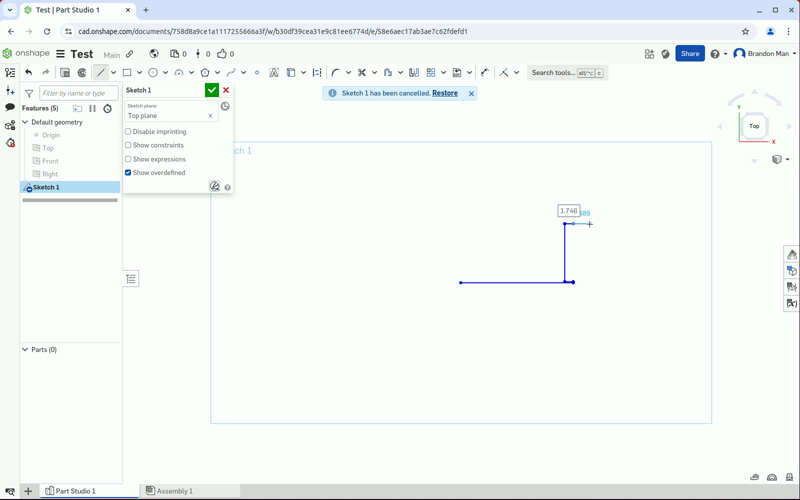
mouse_move(573, 222)
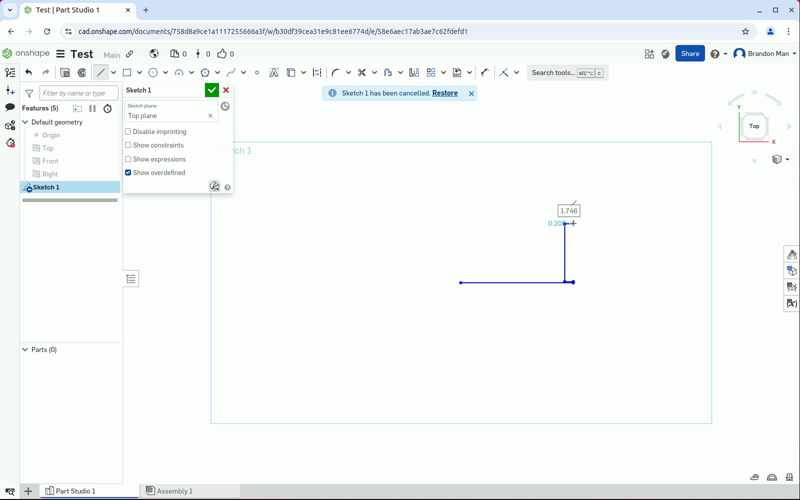
scroll(6)
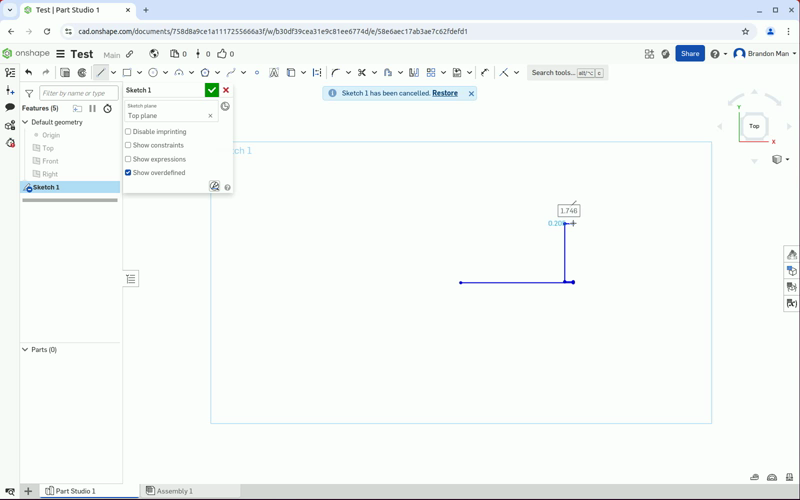
scroll(6)
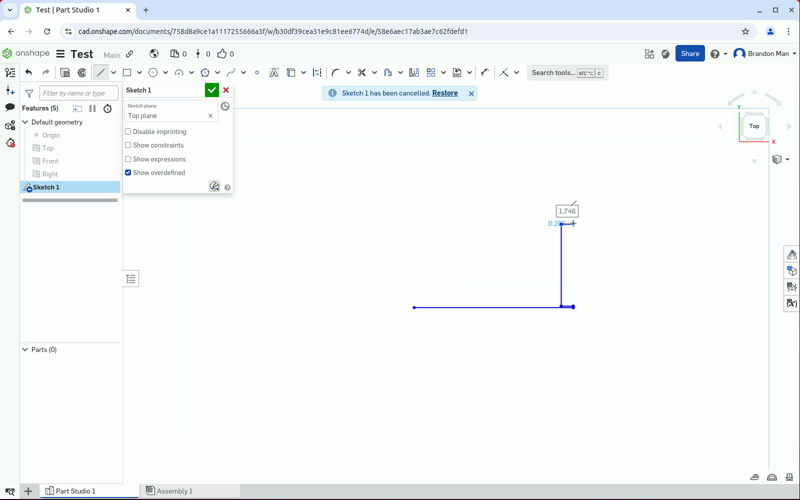
scroll(6)
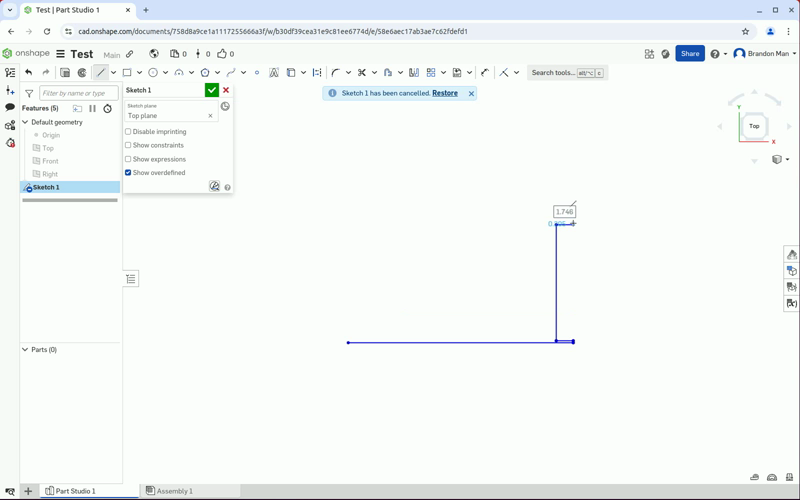
scroll(6)
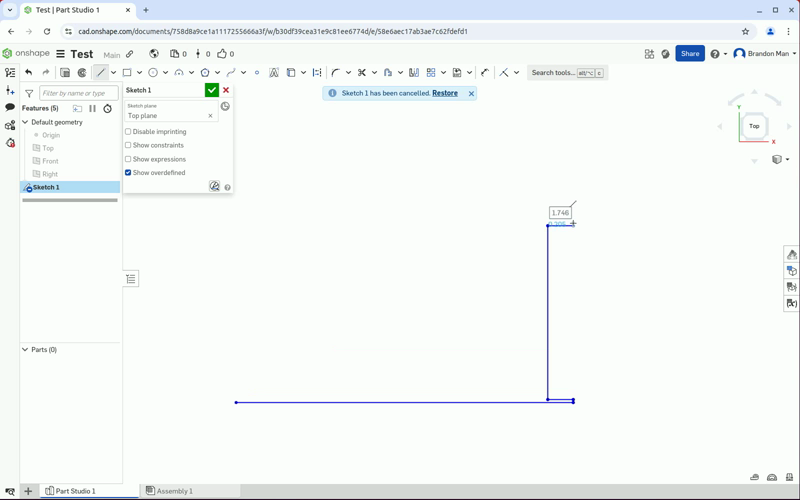
scroll(6)
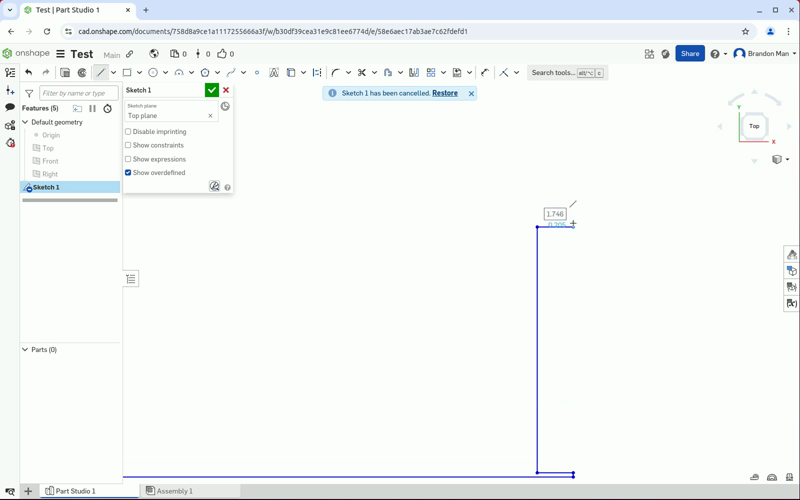
scroll(6)
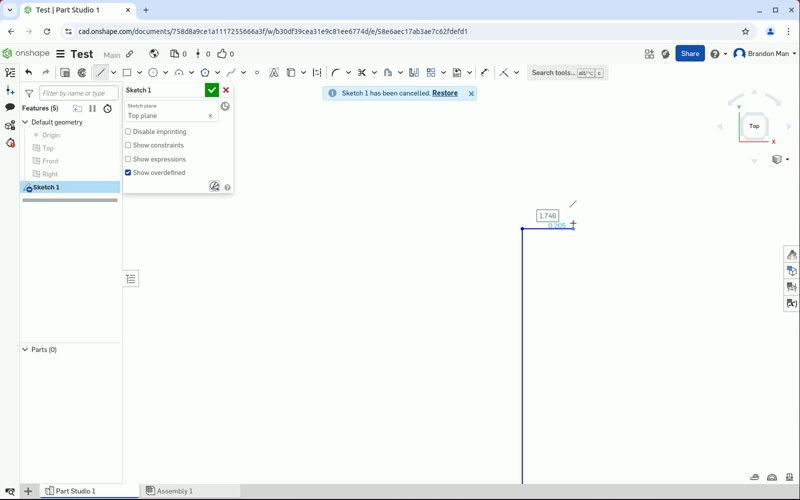
scroll(6)
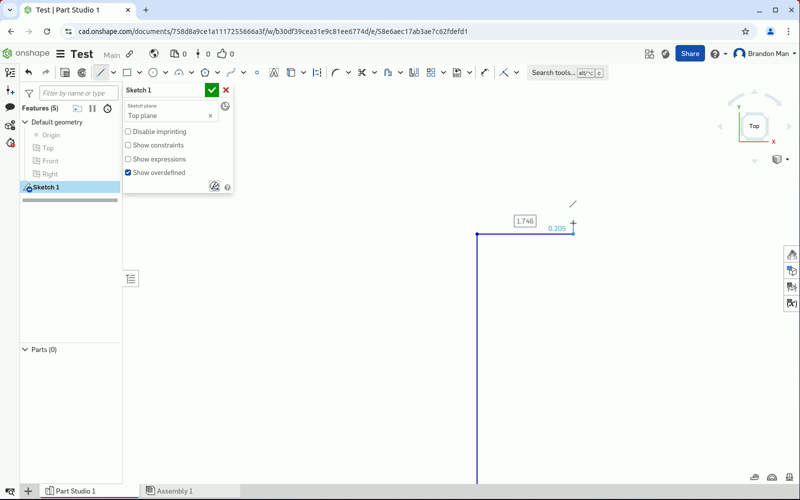
click(573, 222)
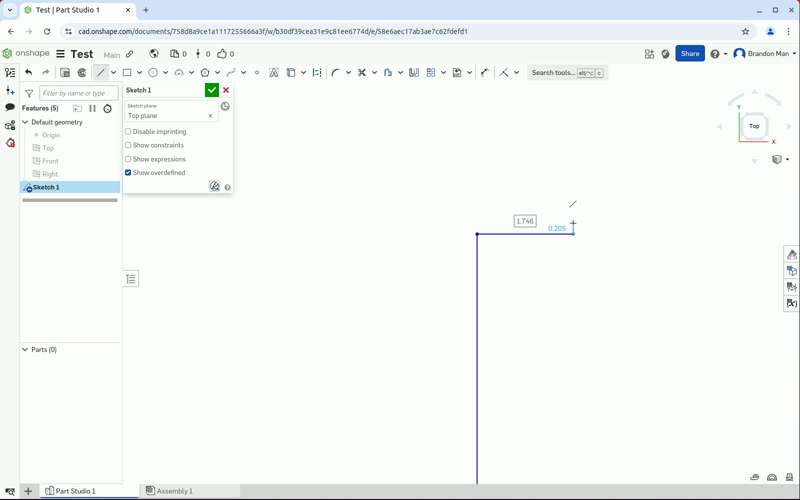
scroll(-6)
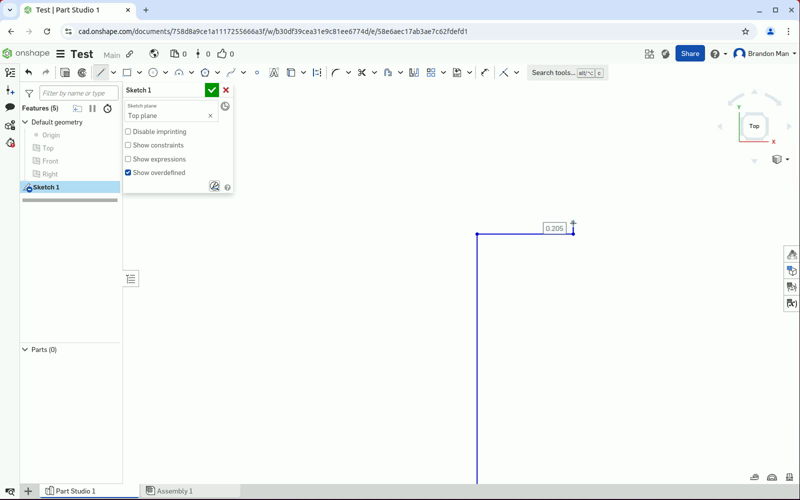
scroll(-6)
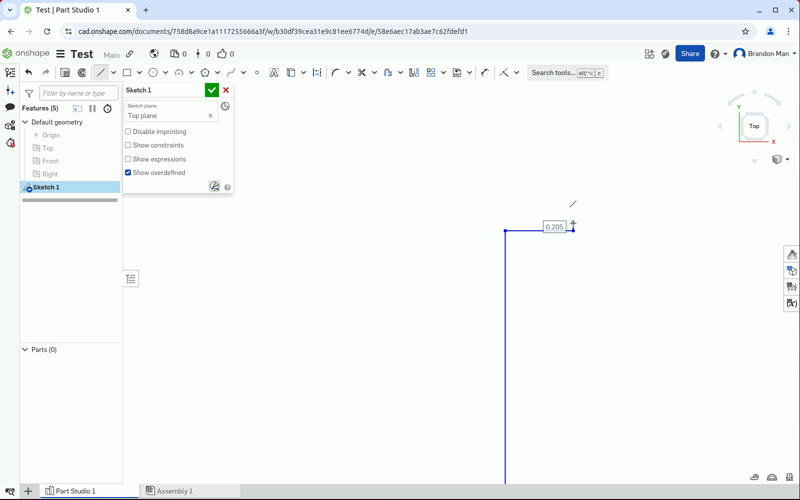
scroll(-6)
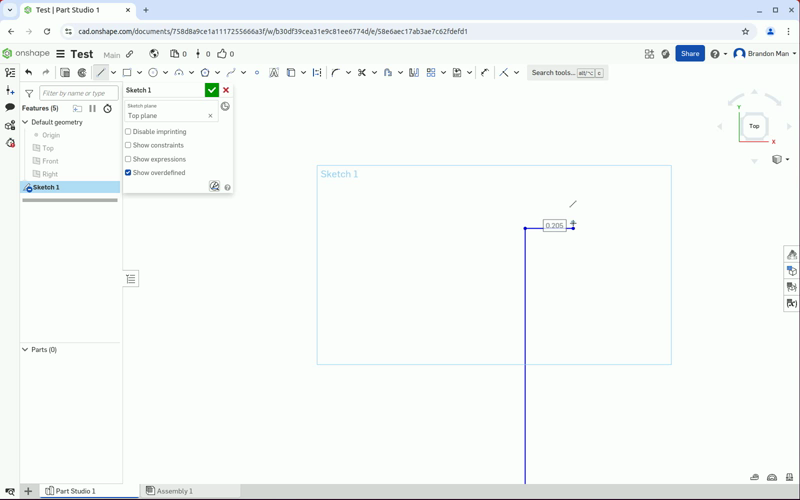
scroll(-6)
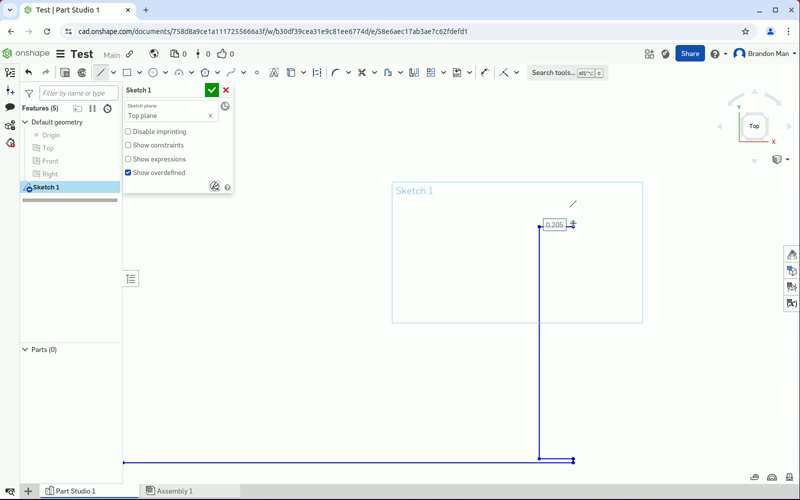
scroll(-6)
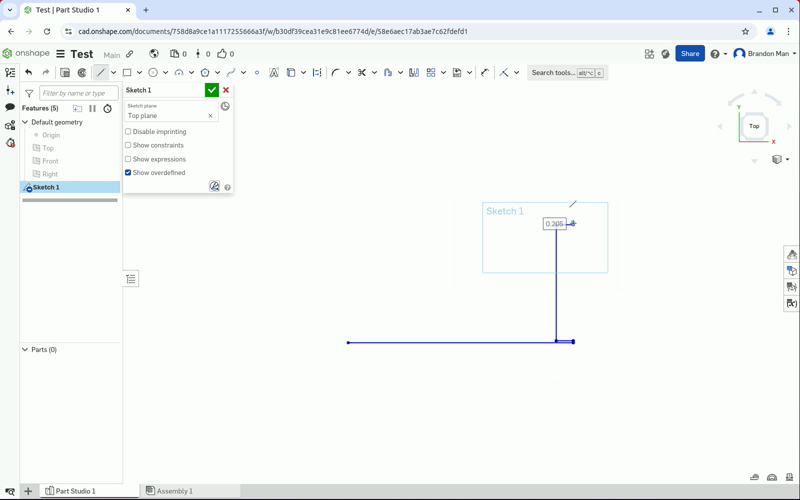
scroll(-6)
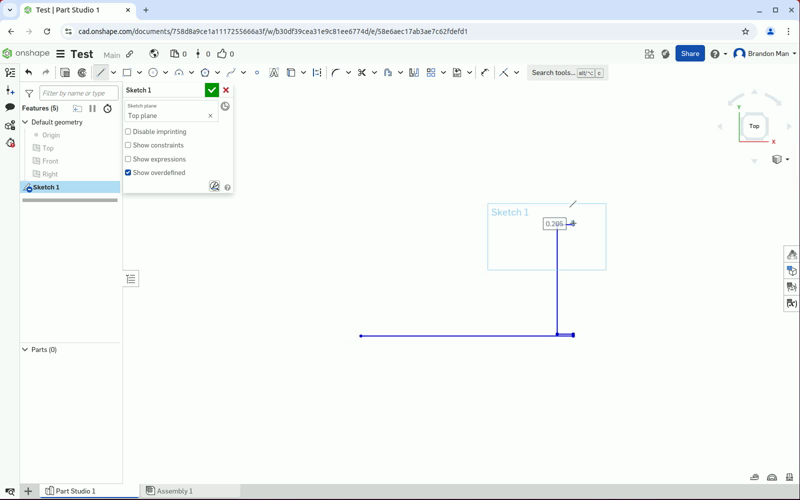
scroll(-6)
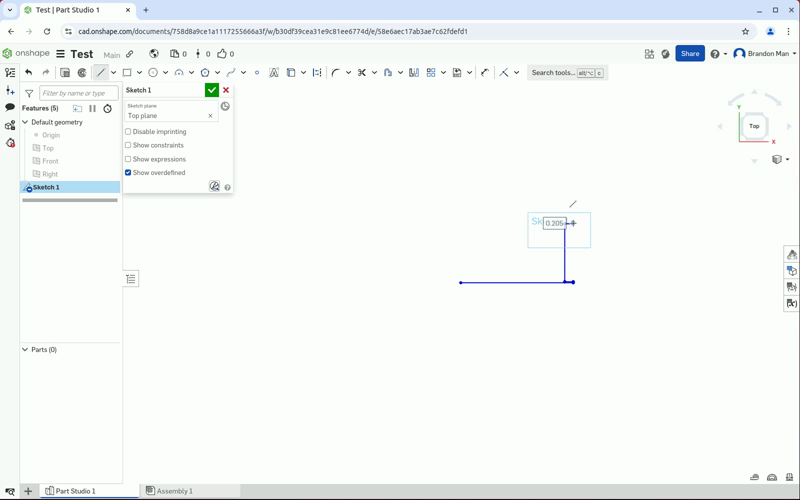
key_up(shift)
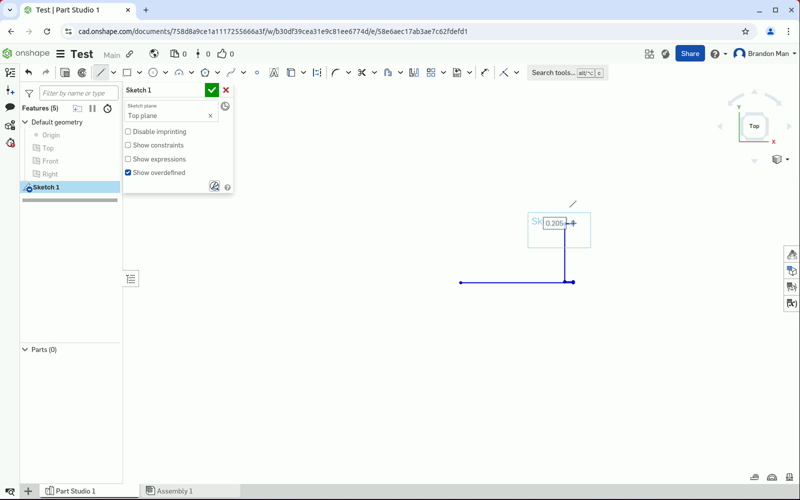
key_down(shift)
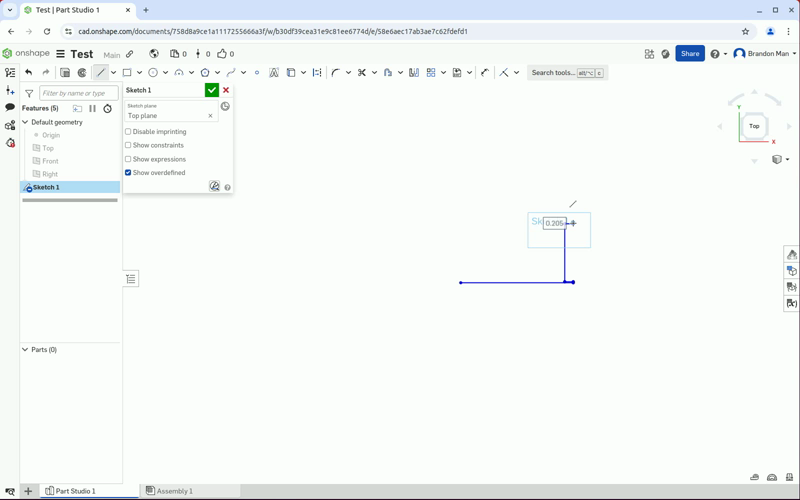
mouse_move(460, 222)
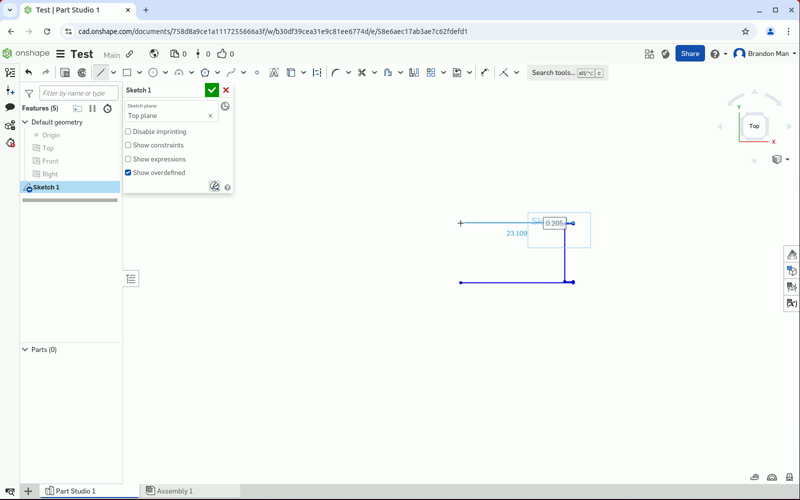
click(460, 222)
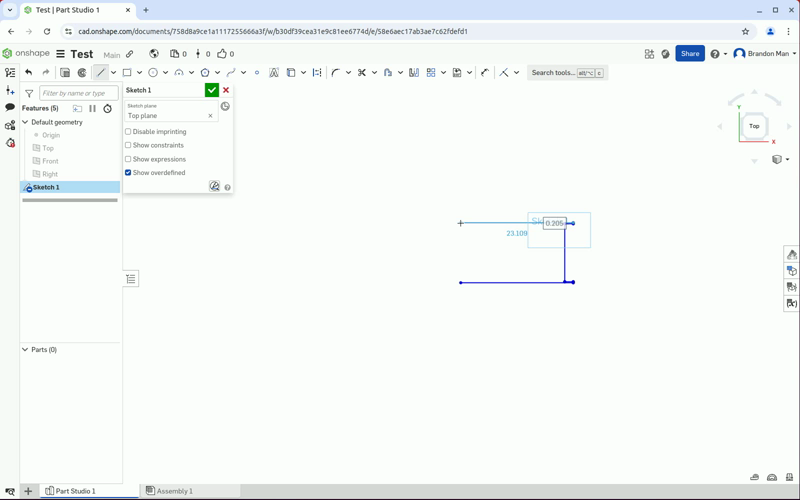
key_up(shift)
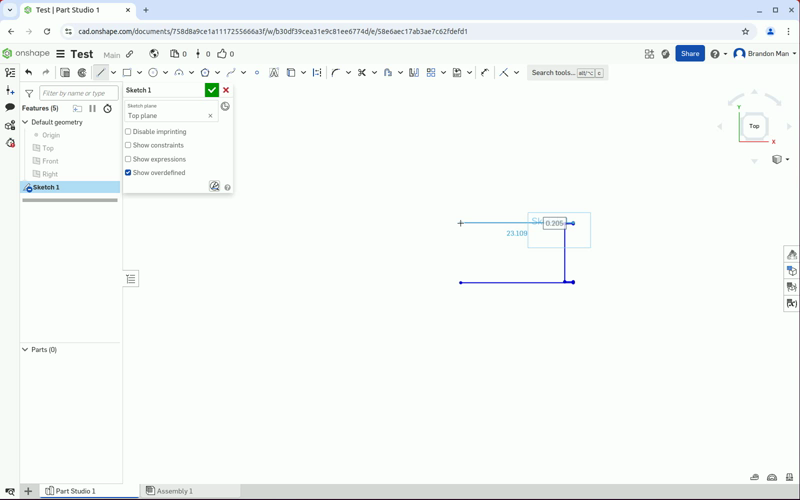
key_down(shift)
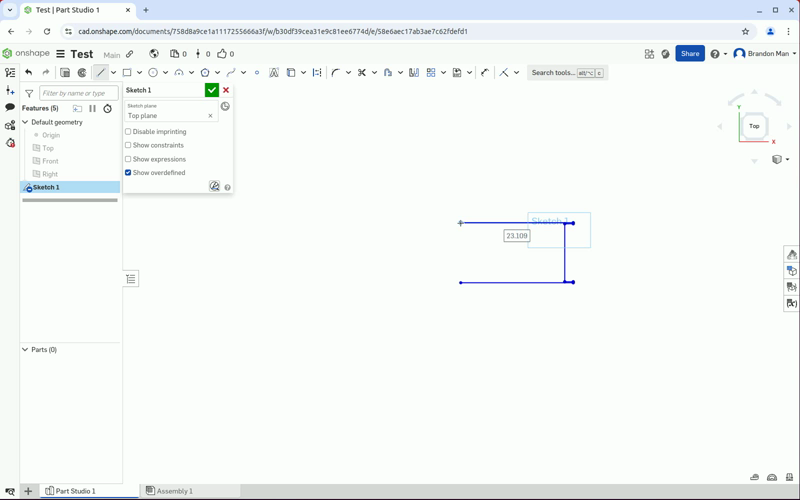
mouse_move(460, 282)
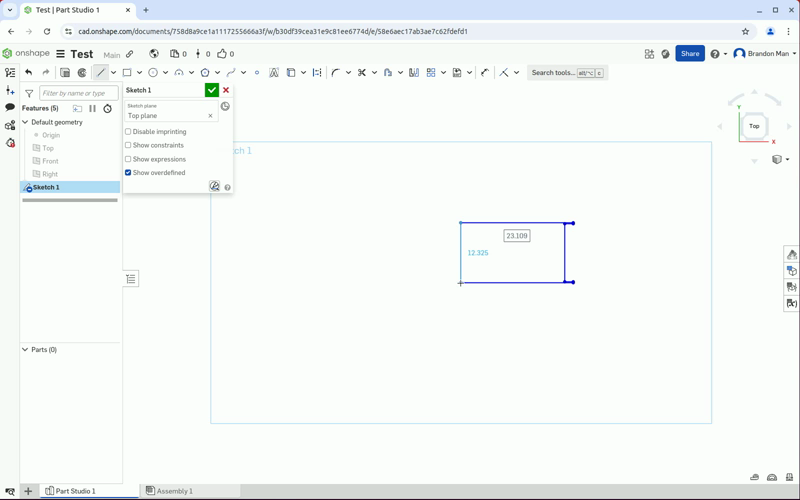
key_up(shift)
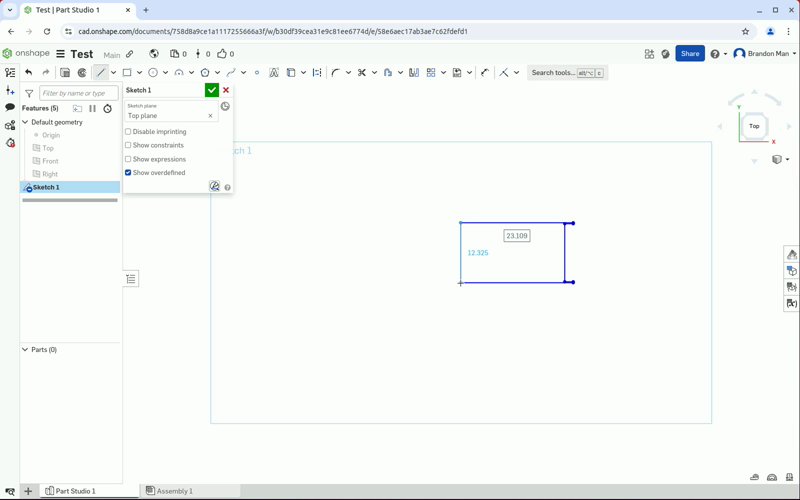
click(460, 282)
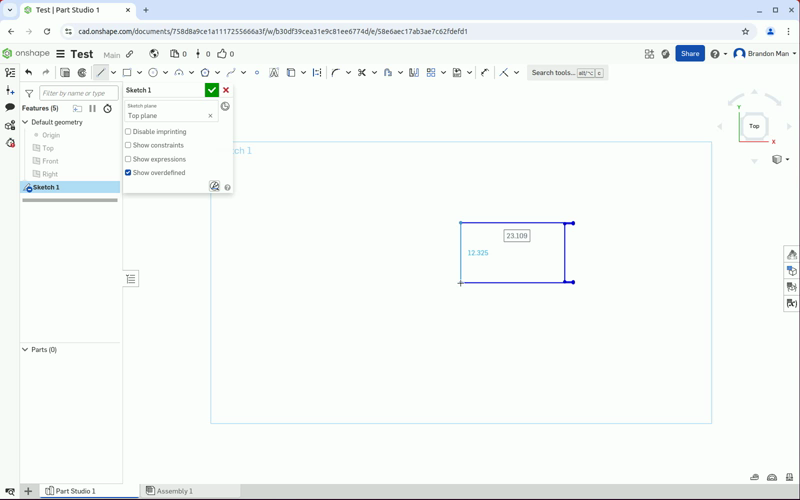
key(esc)
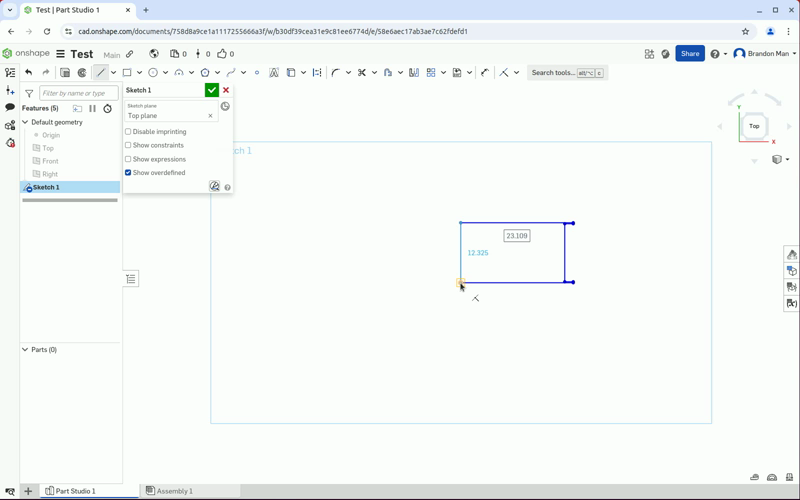
mouse_move(522, 267)
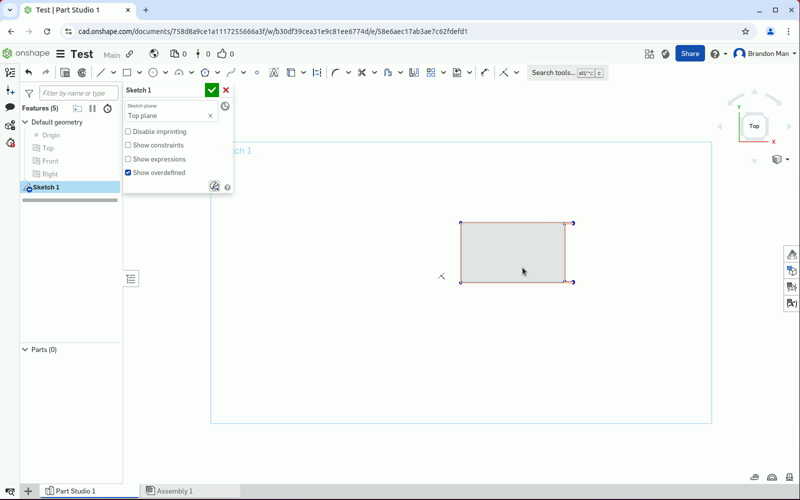
click(522, 267)
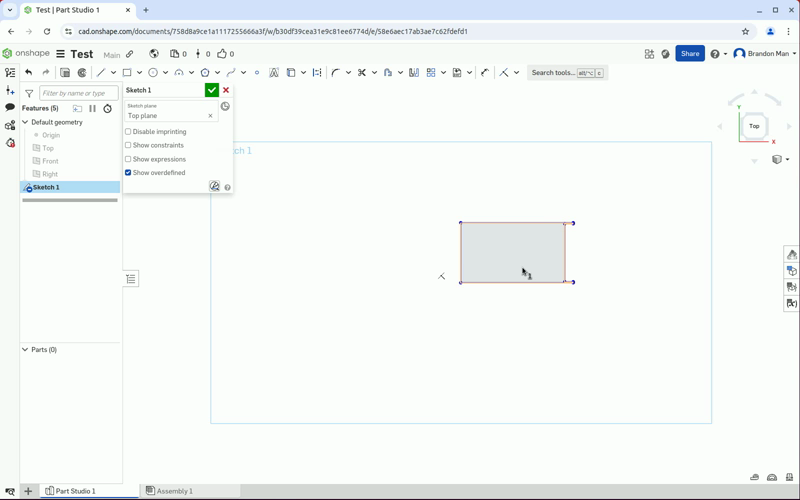
mouse_move(73, 352)
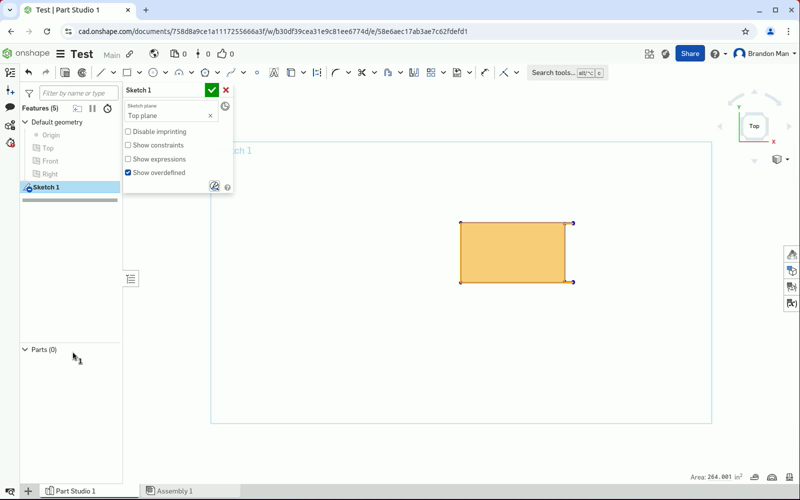
key(shift+y)
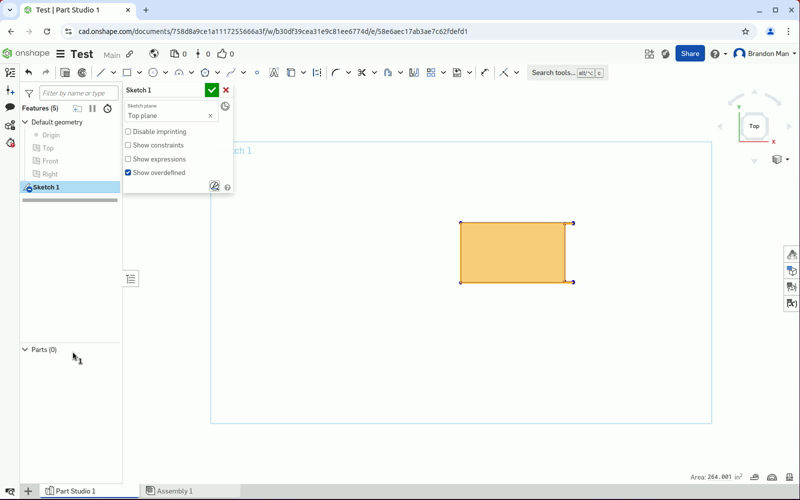
key(shift+e)
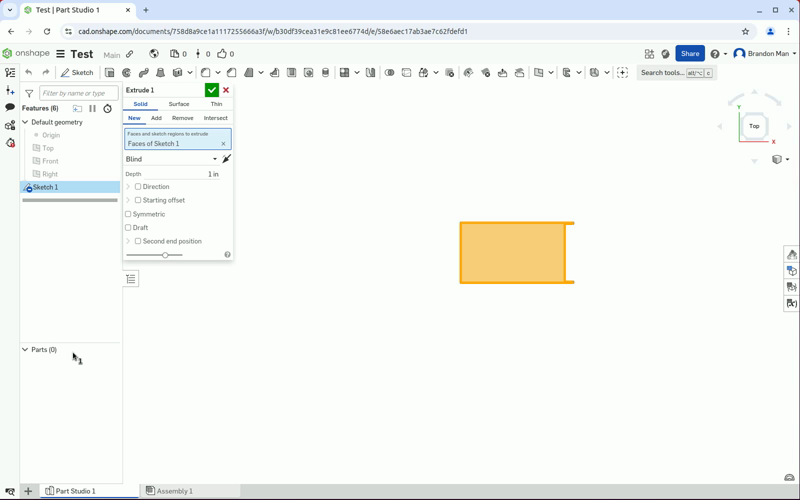
mouse_move(143, 106)
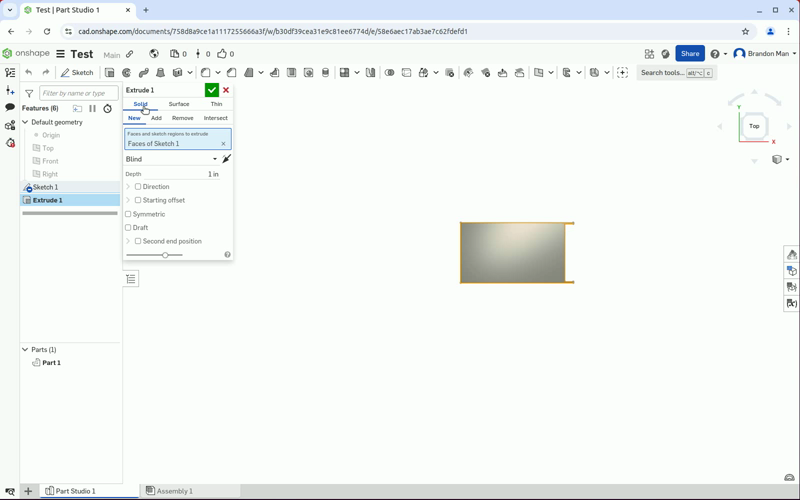
click(143, 106)
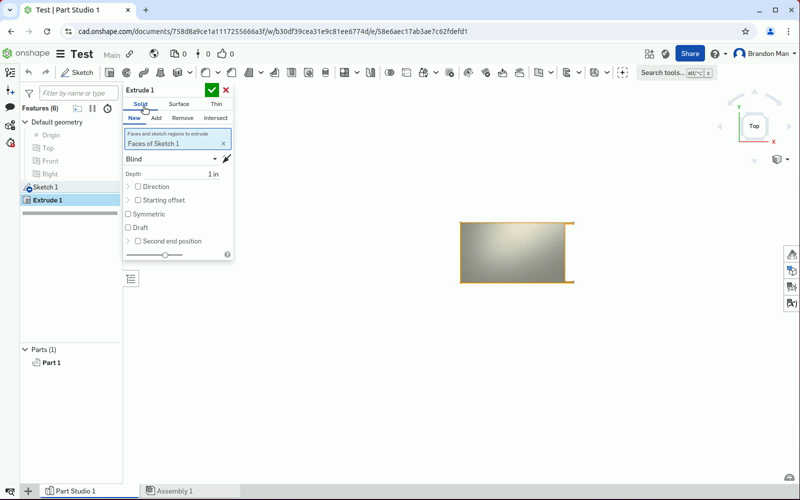
mouse_move(137, 120)
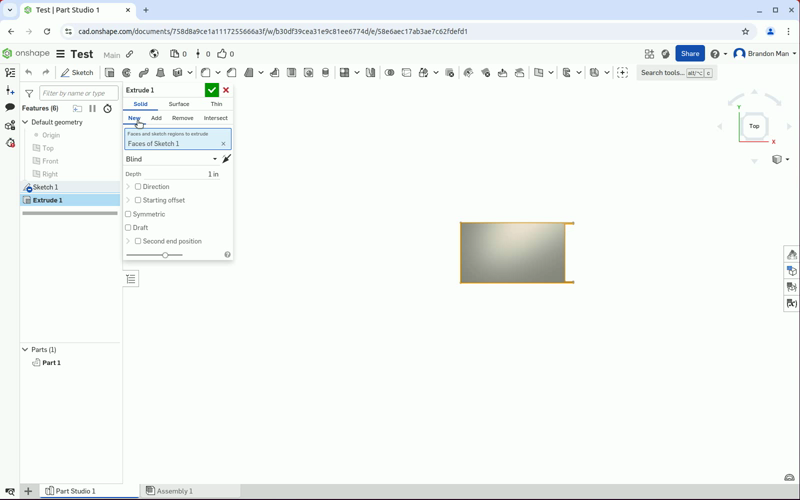
click(137, 120)
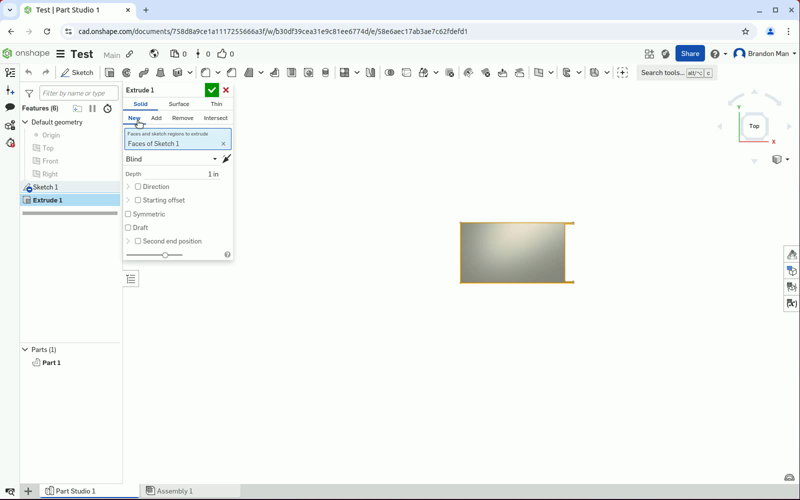
key(tab, 4)
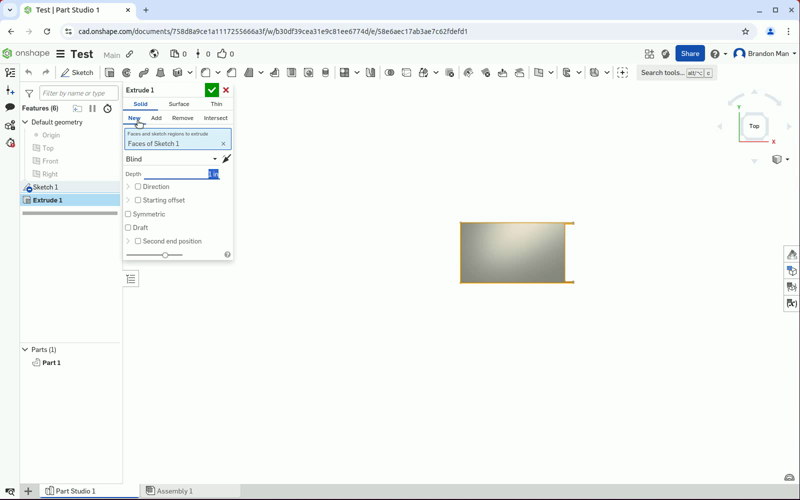
text(3.129)
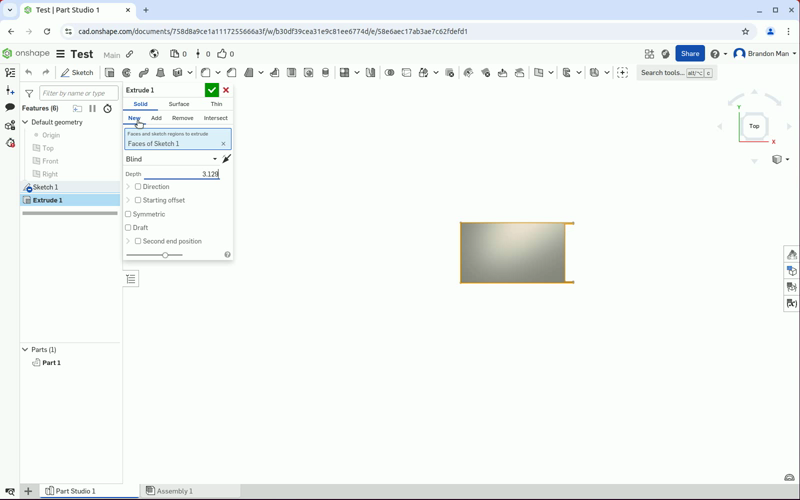
key(enter)
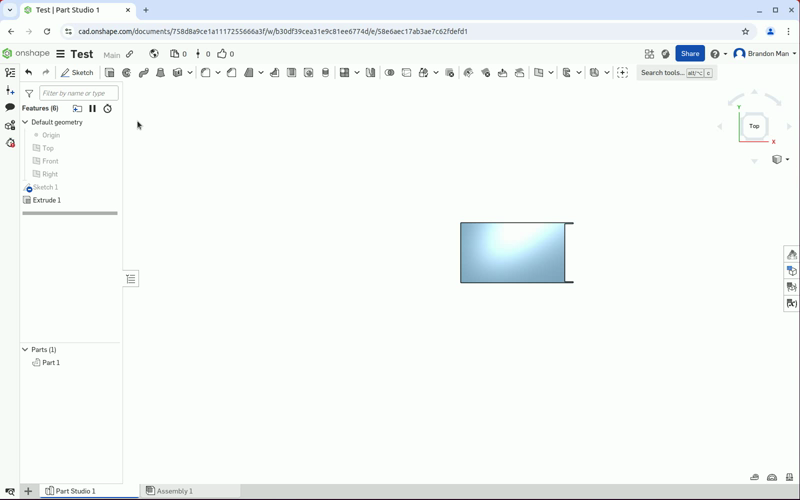
key(shift+h)
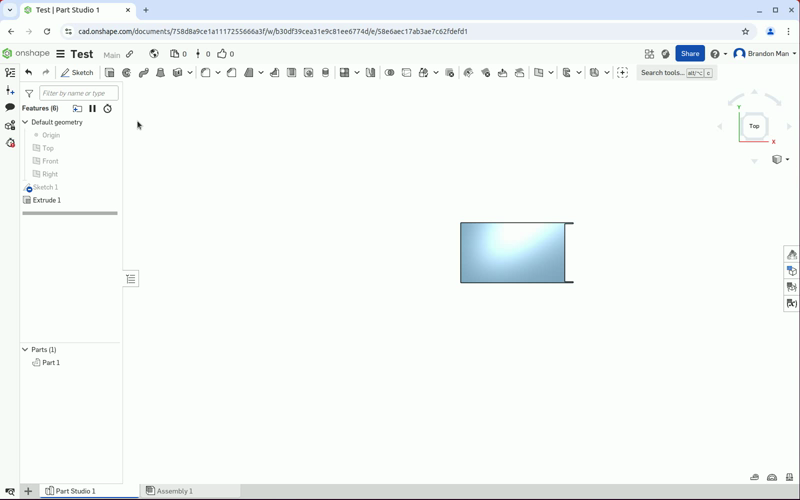
key(shift+h)
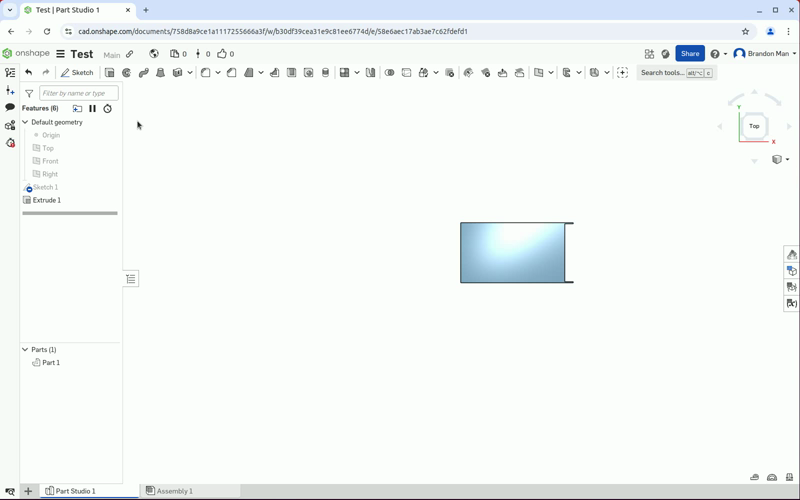
mouse_move(73, 189)
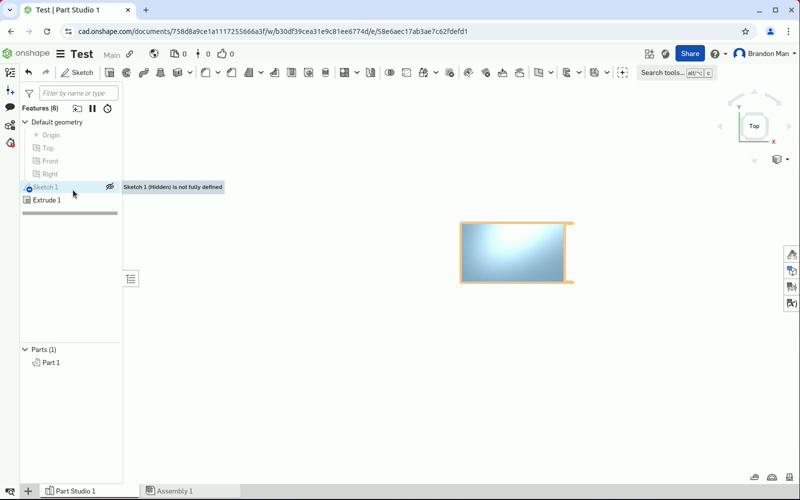
click(73, 189)
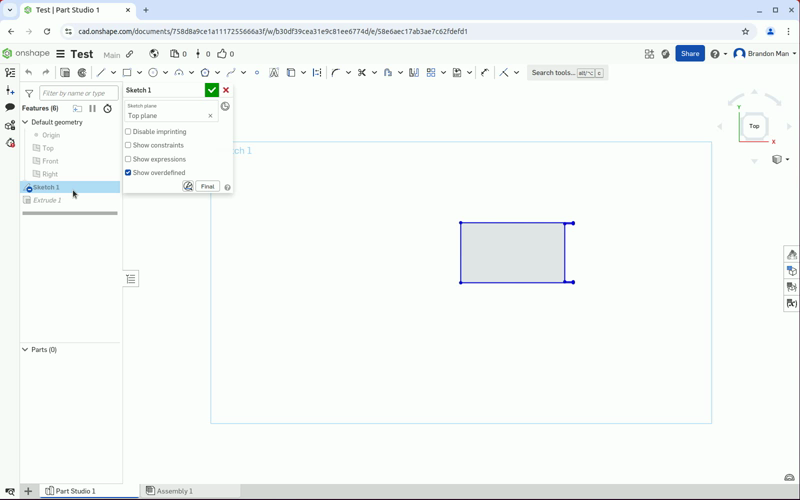
mouse_move(229, 92)
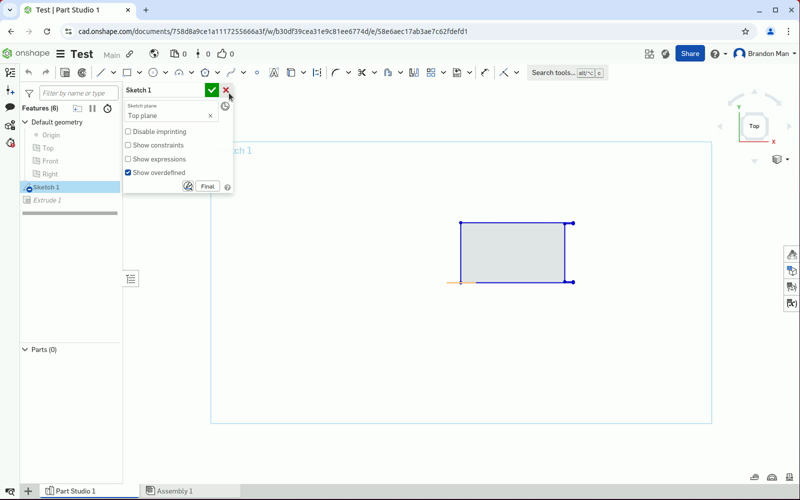
click(229, 92)
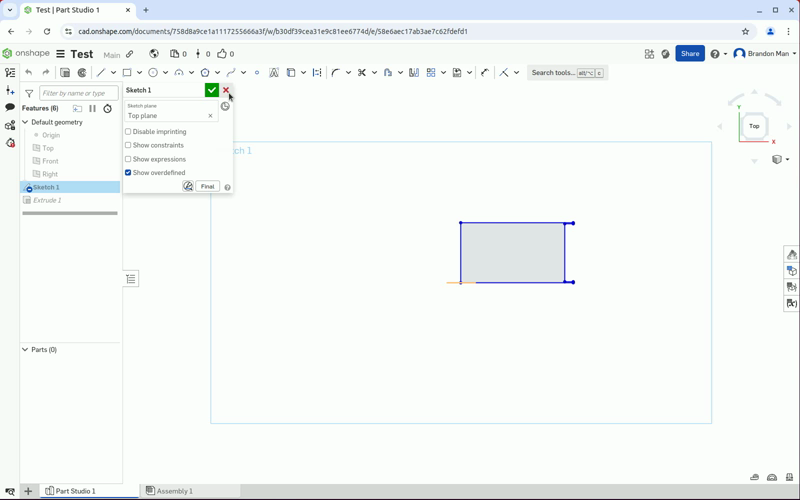
key(shift+s)
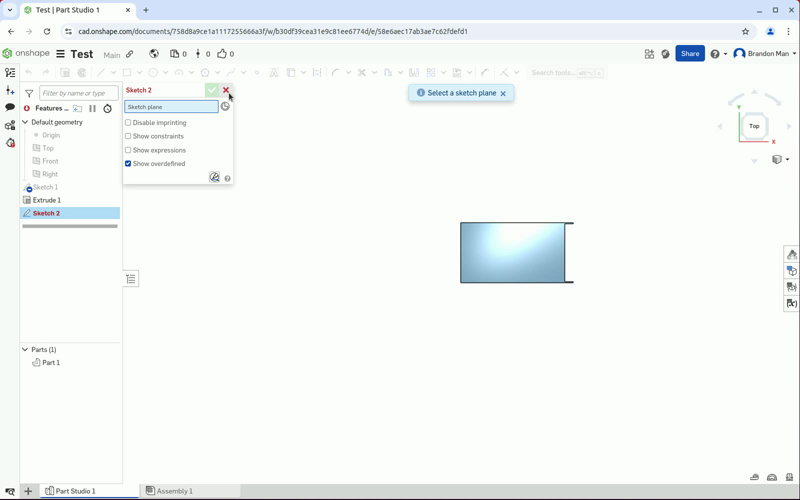
mouse_move(73, 150)
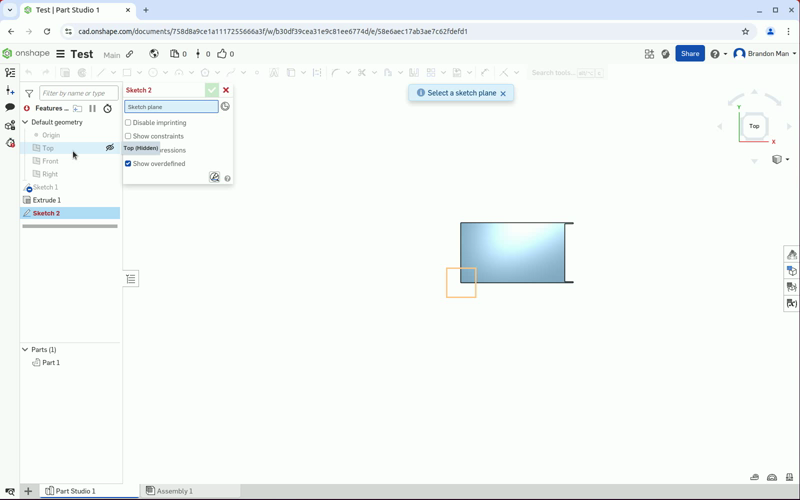
click(73, 150)
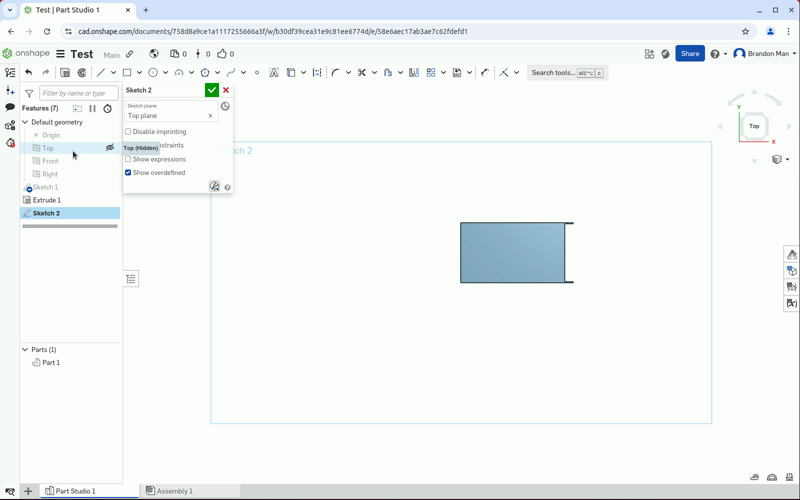
mouse_move(73, 352)
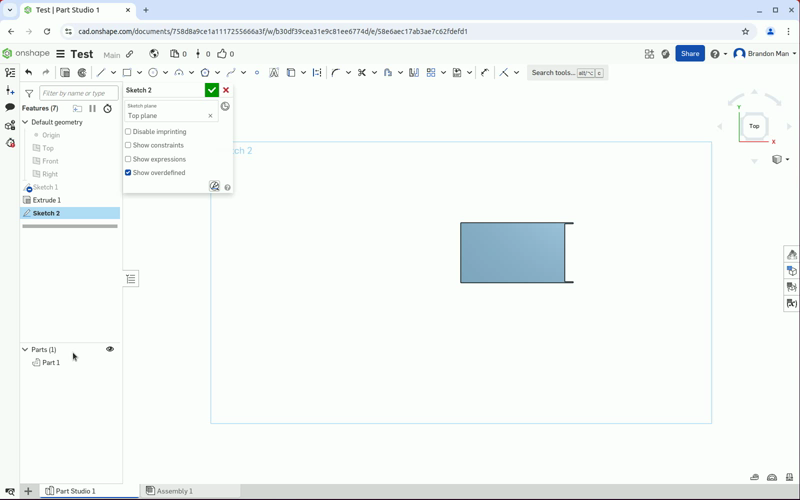
key(y)
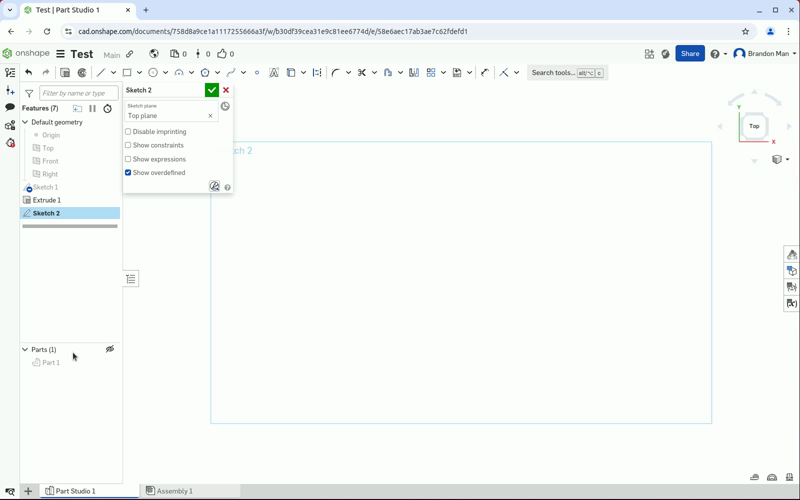
key(l)
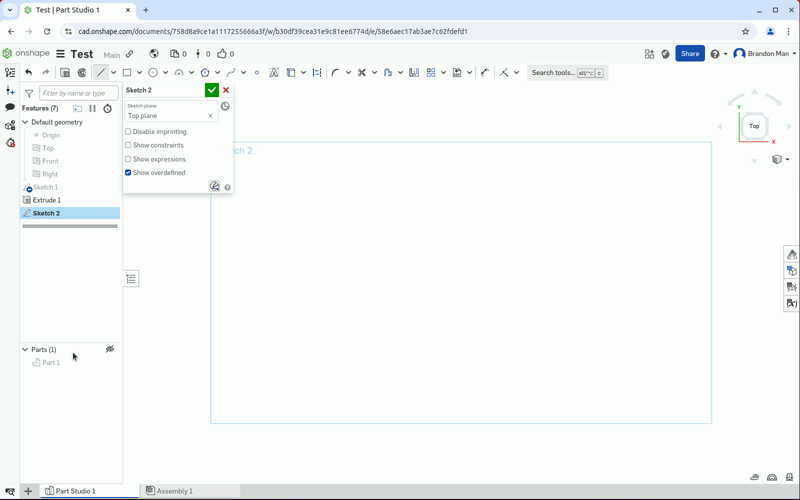
key_down(shift)
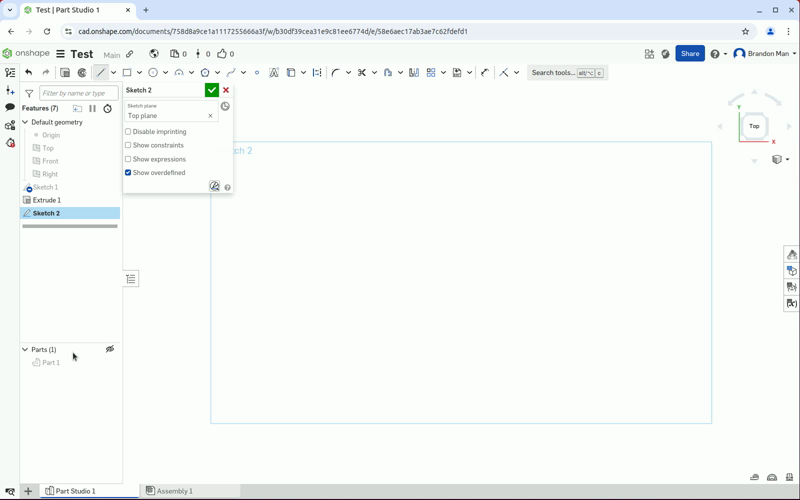
mouse_move(564, 281)
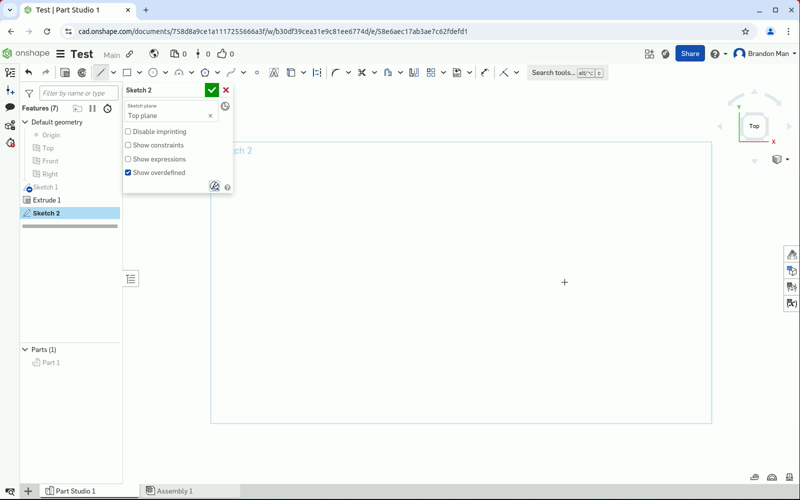
click(564, 281)
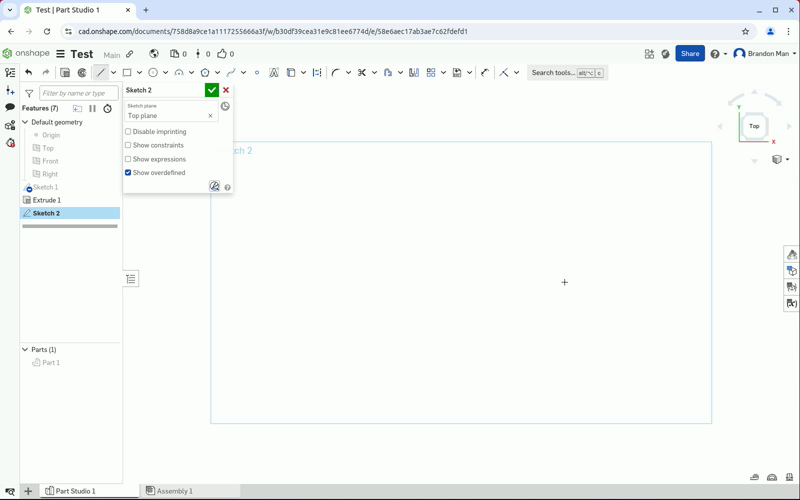
key_up(shift)
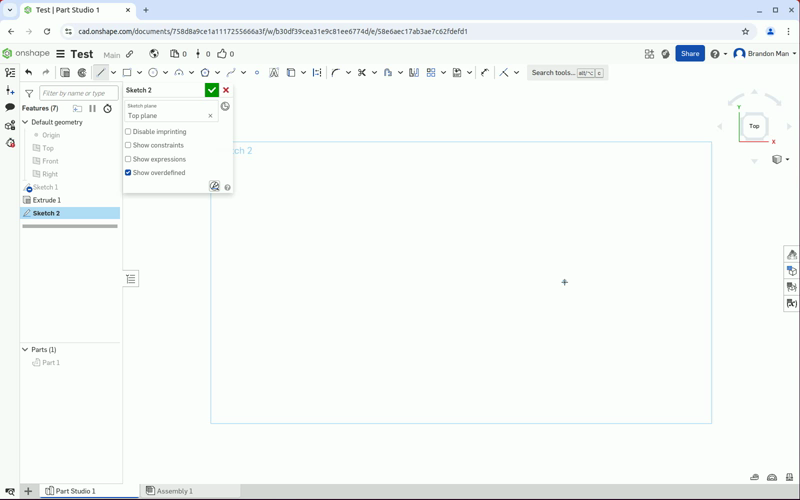
key_down(shift)
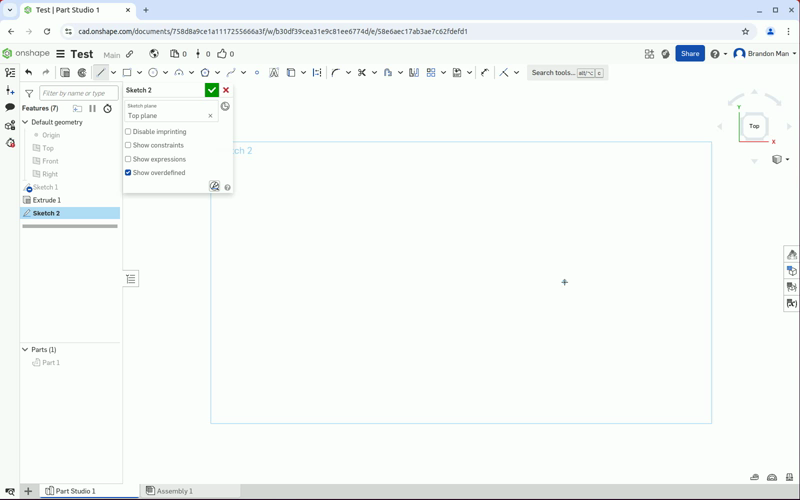
mouse_move(589, 281)
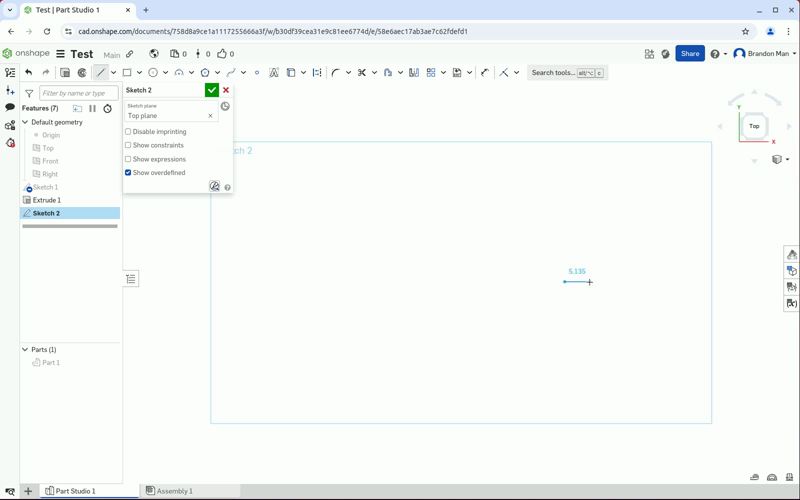
mouse_move(573, 281)
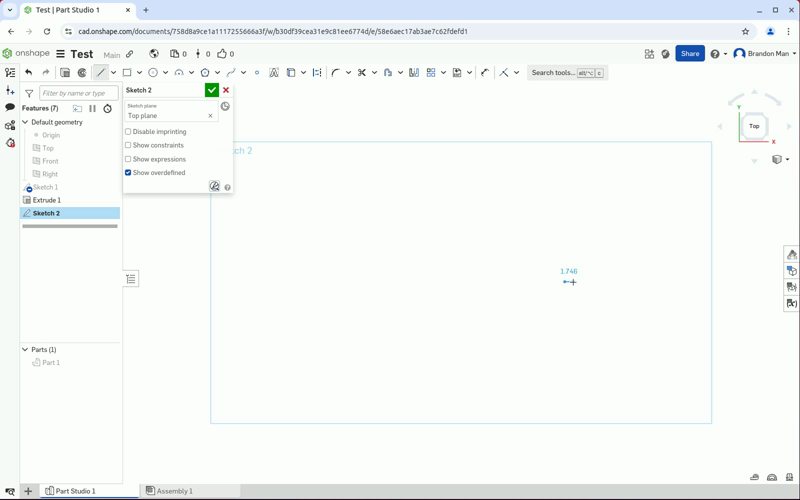
click(573, 281)
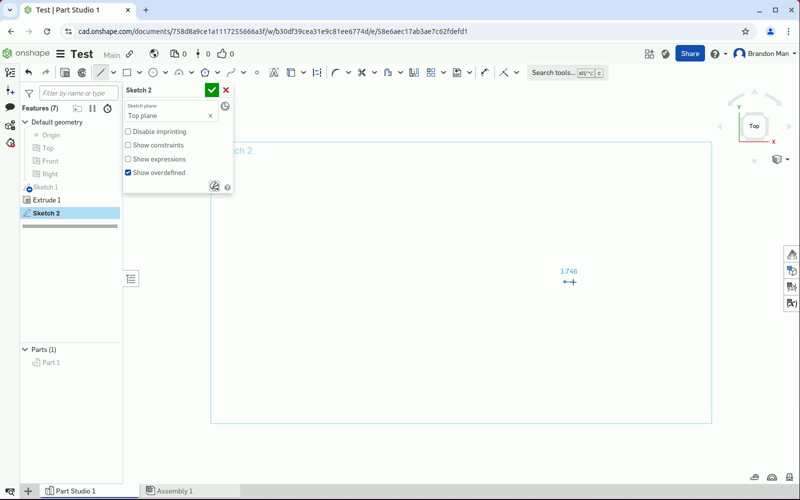
key_up(shift)
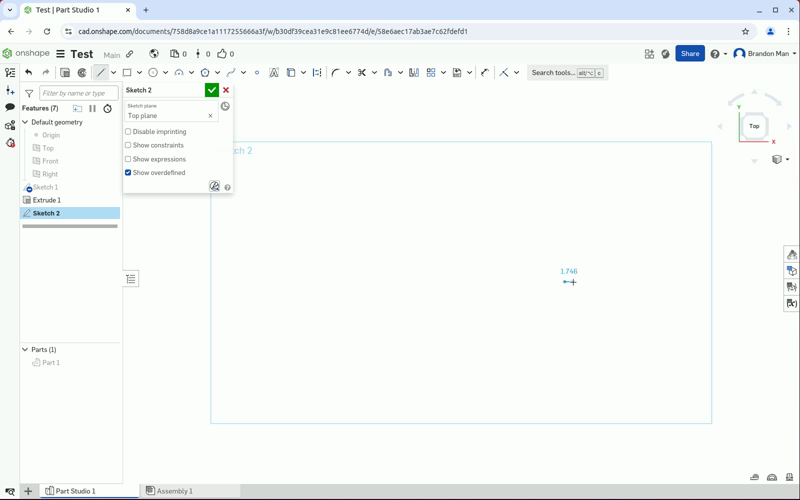
key_down(shift)
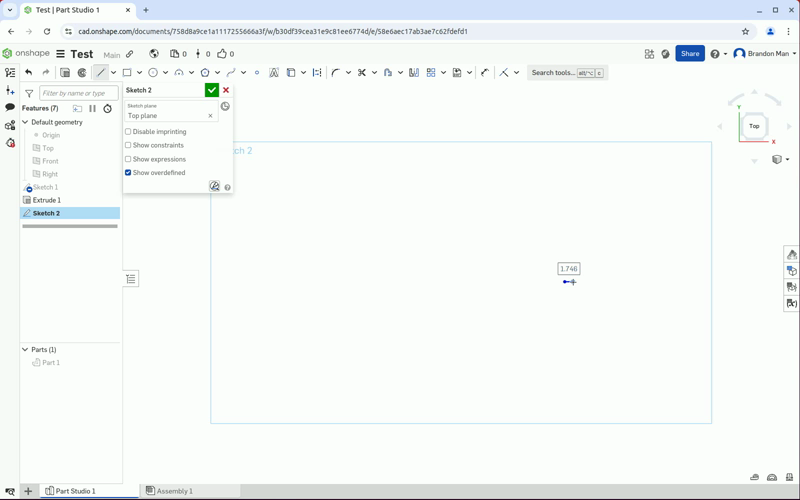
mouse_move(589, 281)
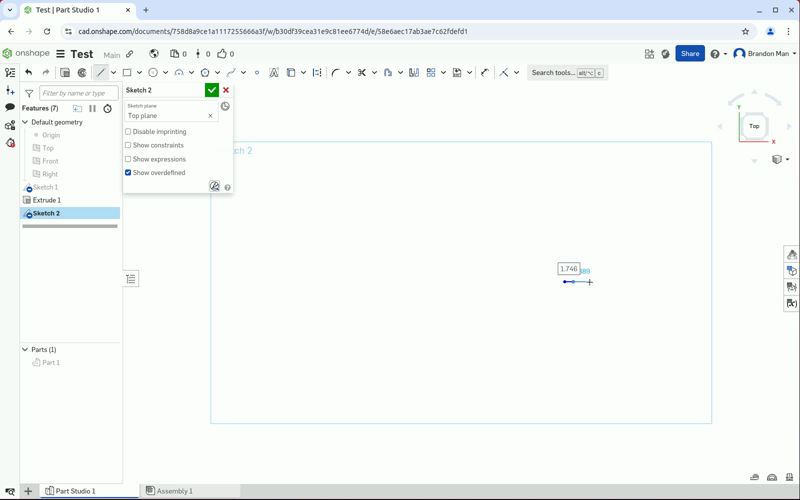
mouse_move(573, 222)
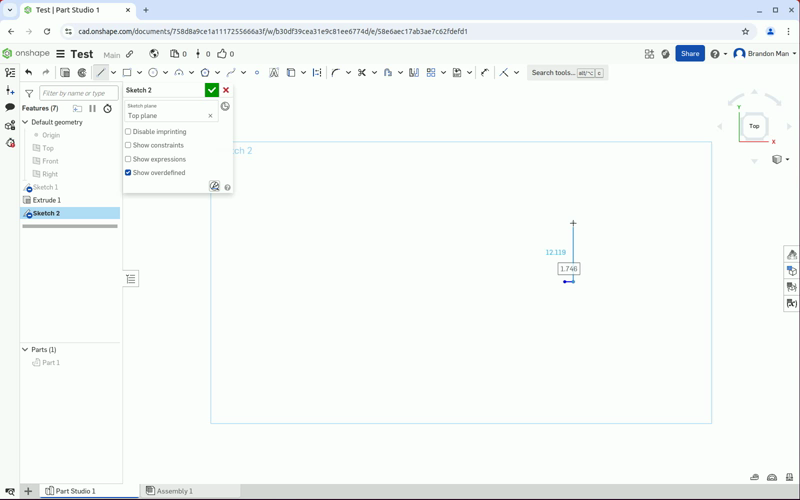
click(573, 222)
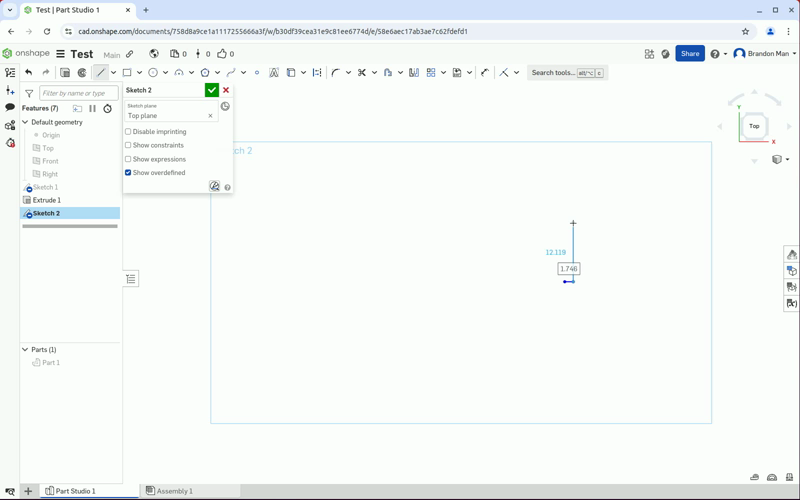
key_up(shift)
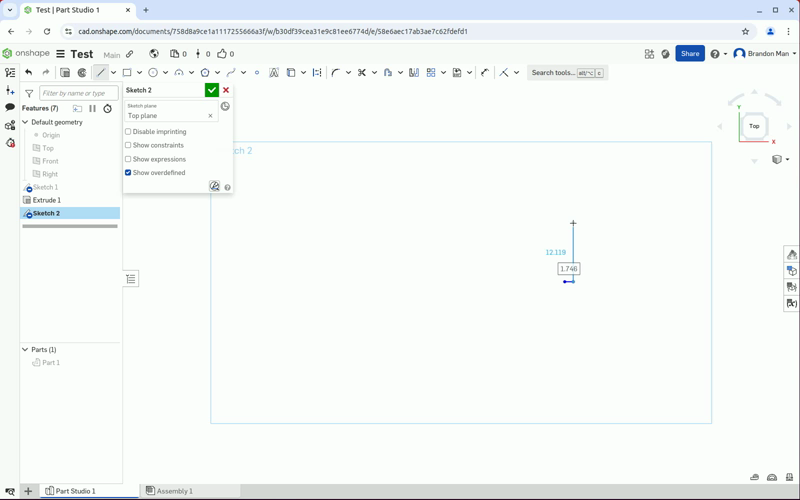
key_down(shift)
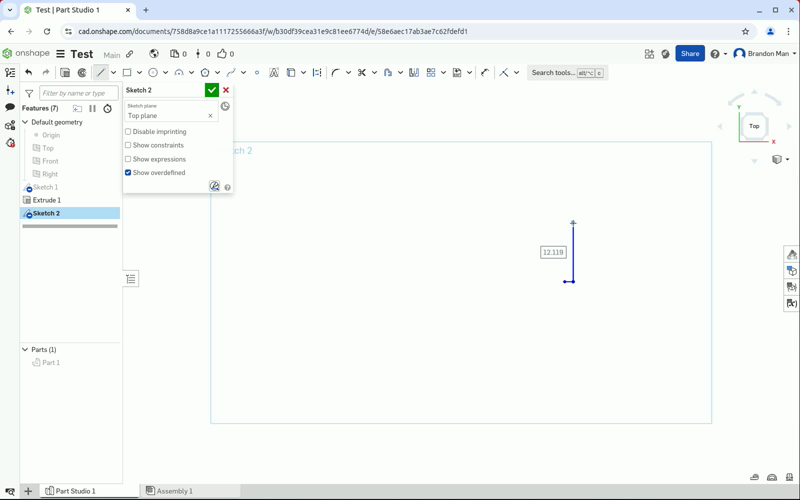
mouse_move(589, 222)
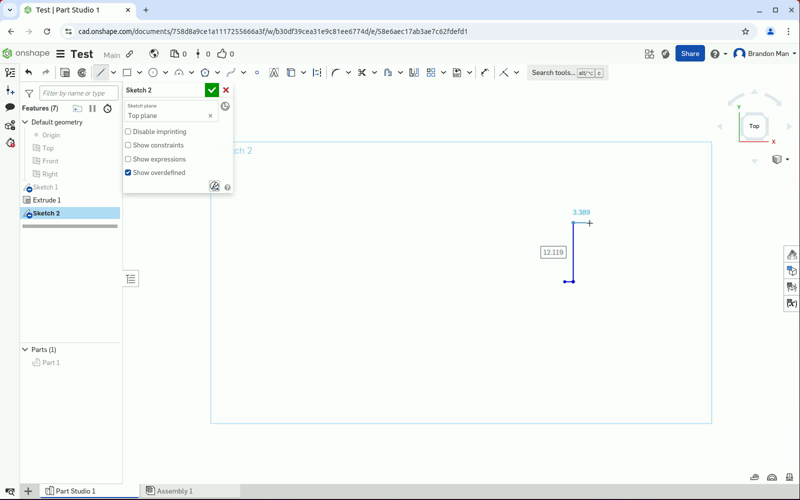
mouse_move(564, 222)
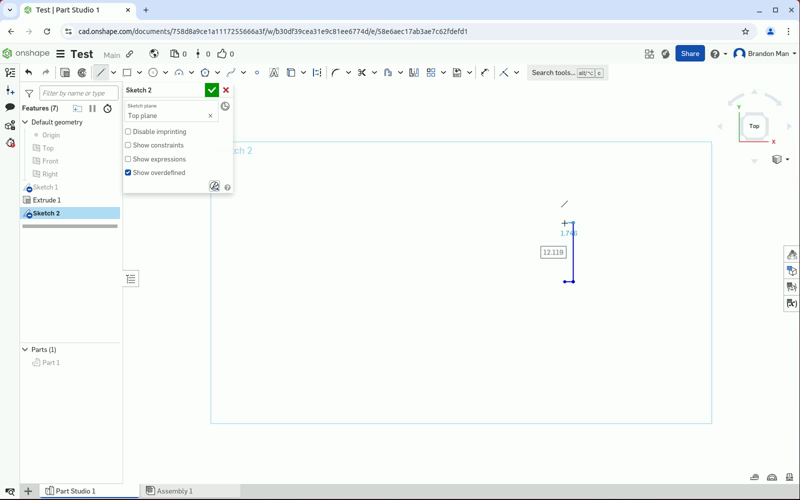
click(564, 222)
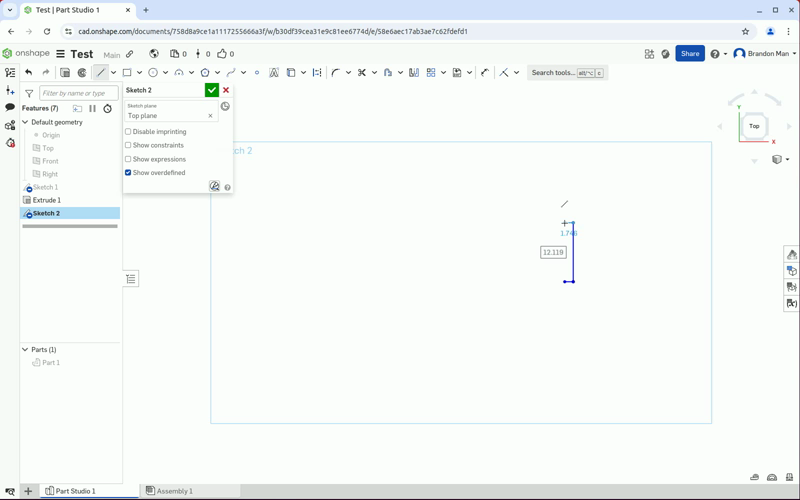
key_up(shift)
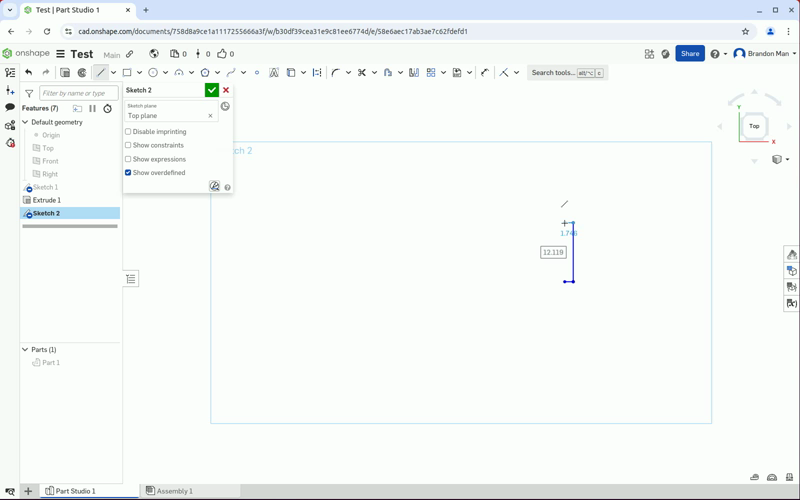
mouse_move(589, 222)
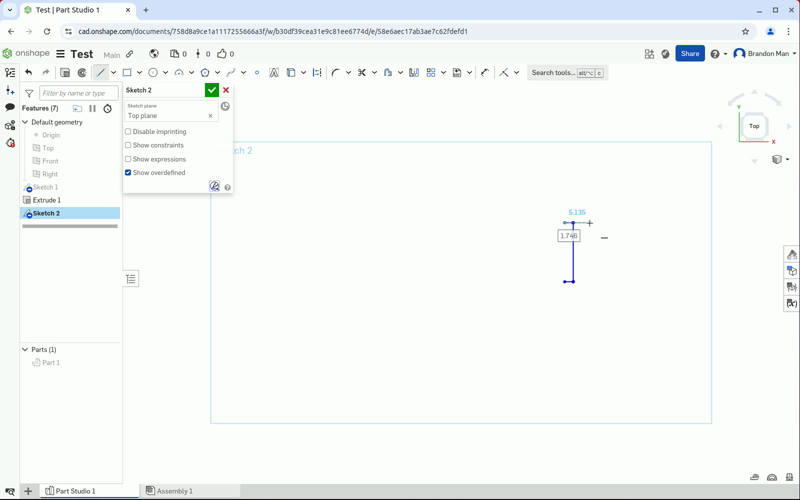
key_down(shift)
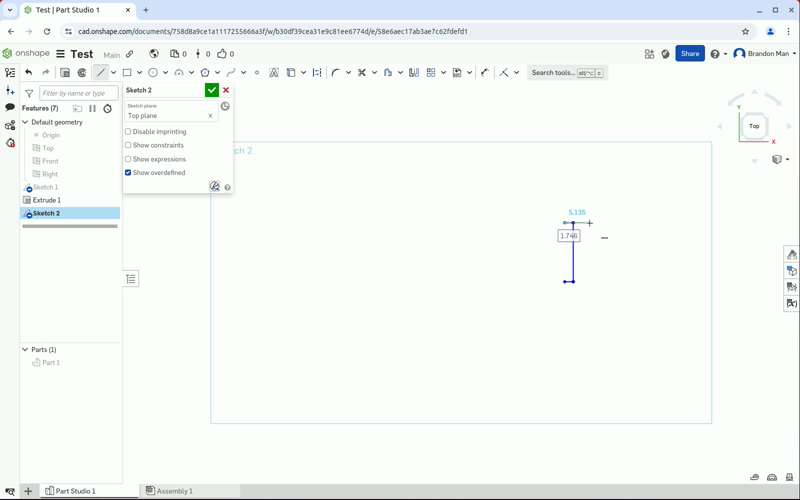
mouse_move(564, 281)
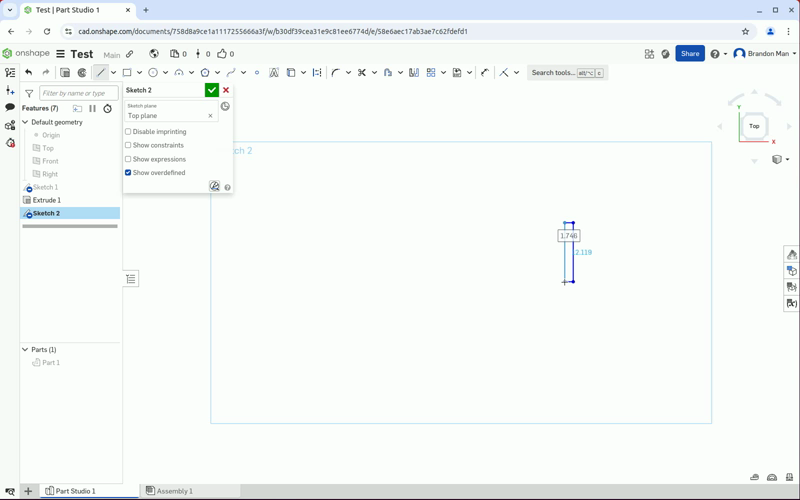
key_up(shift)
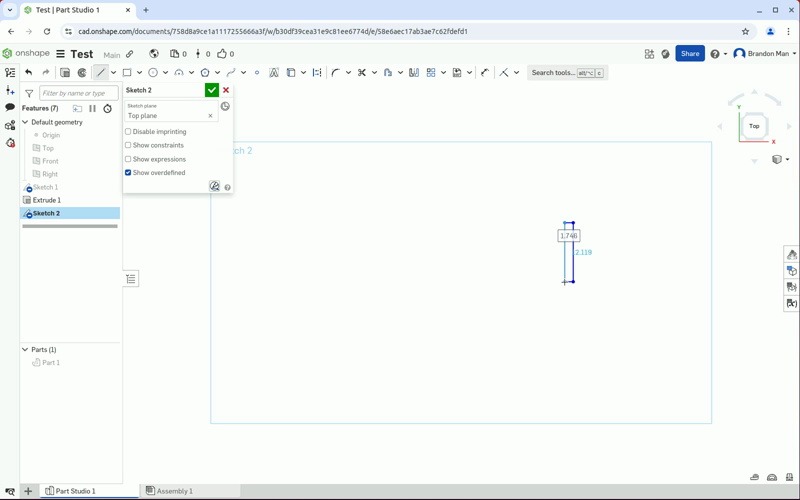
click(564, 281)
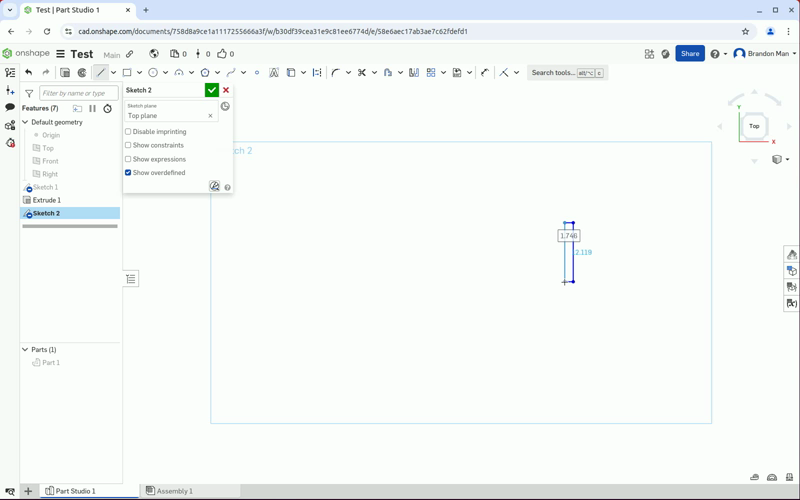
key(esc)
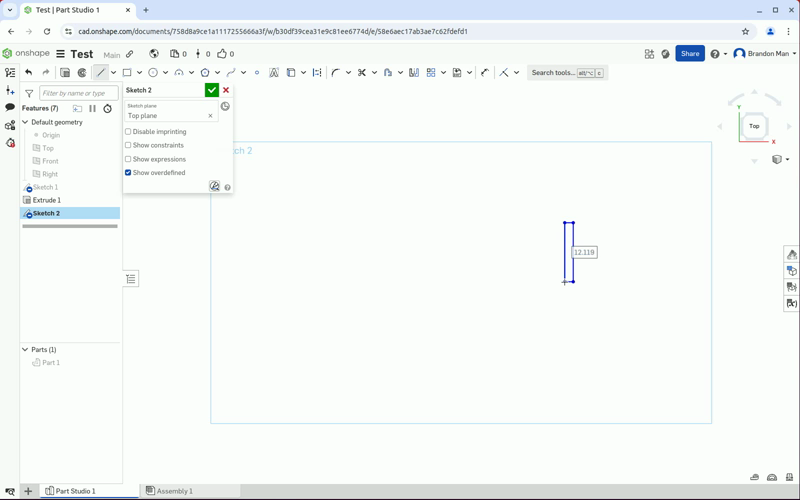
mouse_move(568, 231)
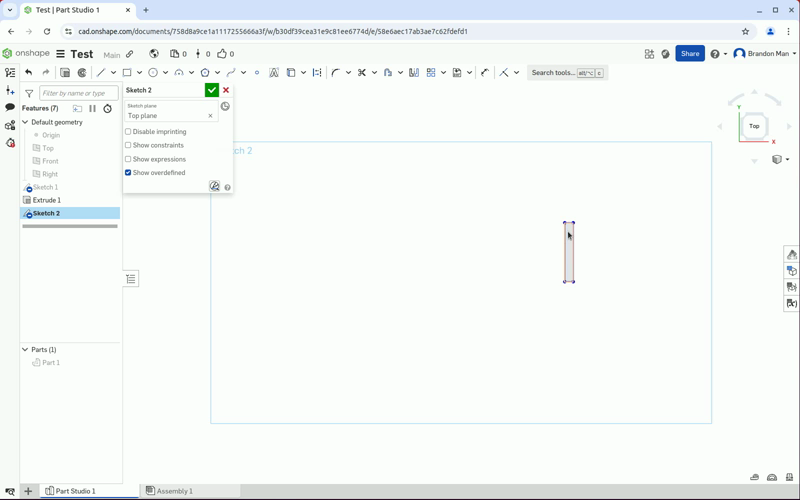
scroll(6)
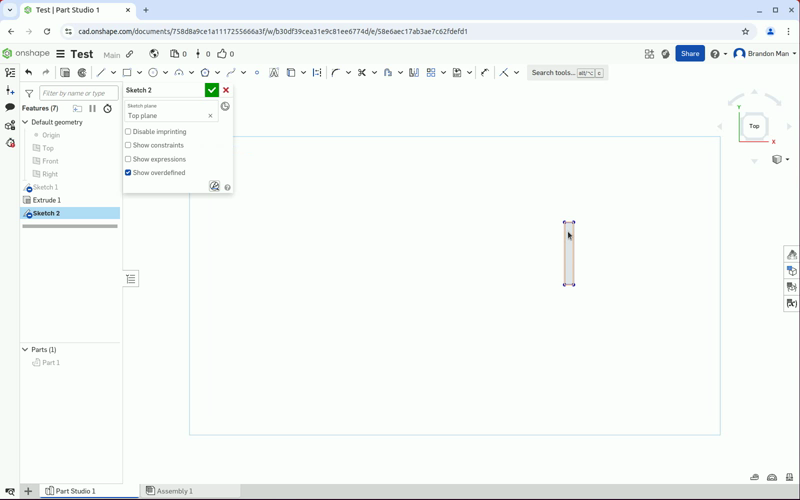
scroll(6)
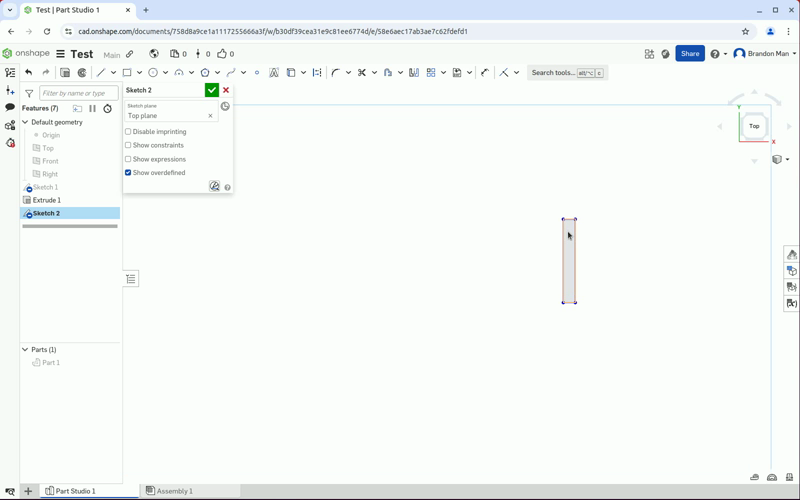
scroll(6)
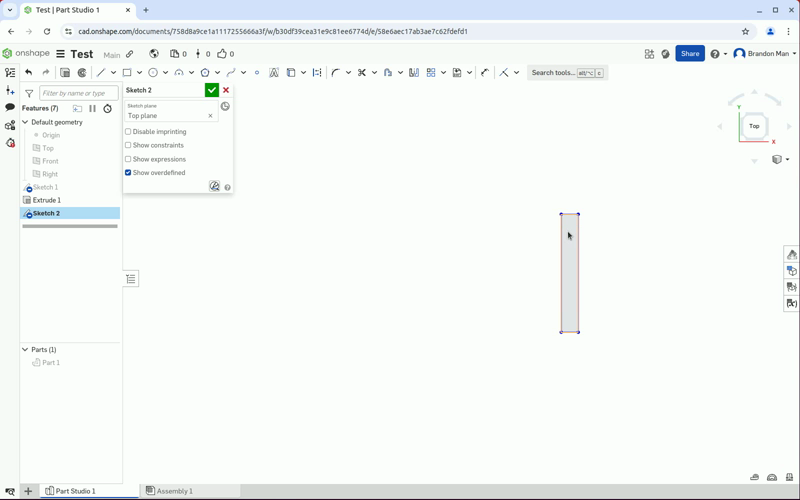
scroll(6)
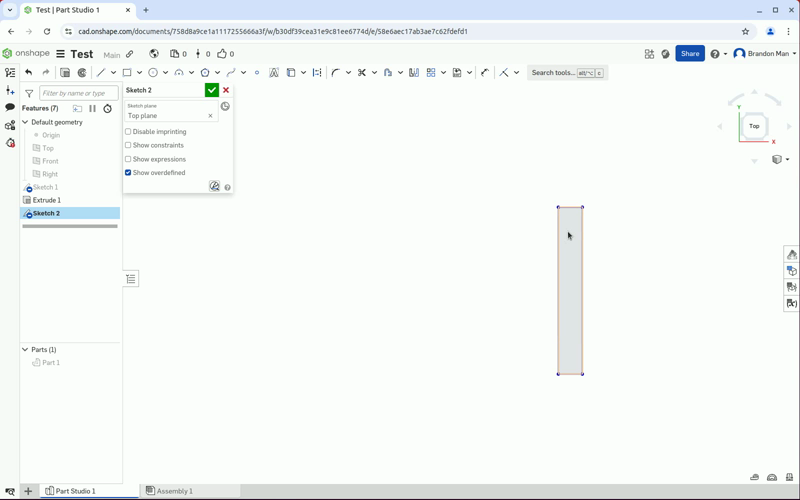
scroll(6)
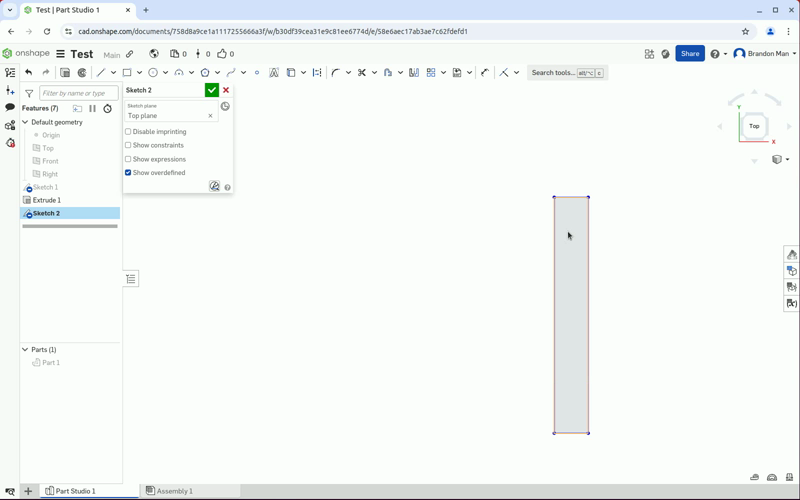
scroll(6)
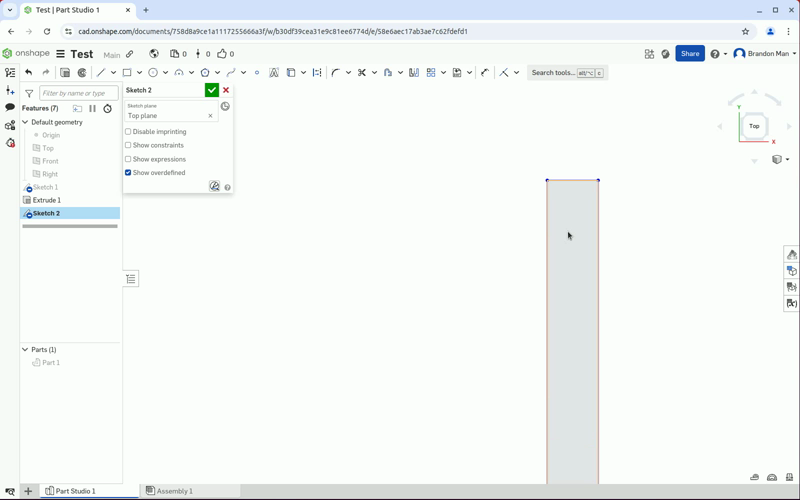
scroll(6)
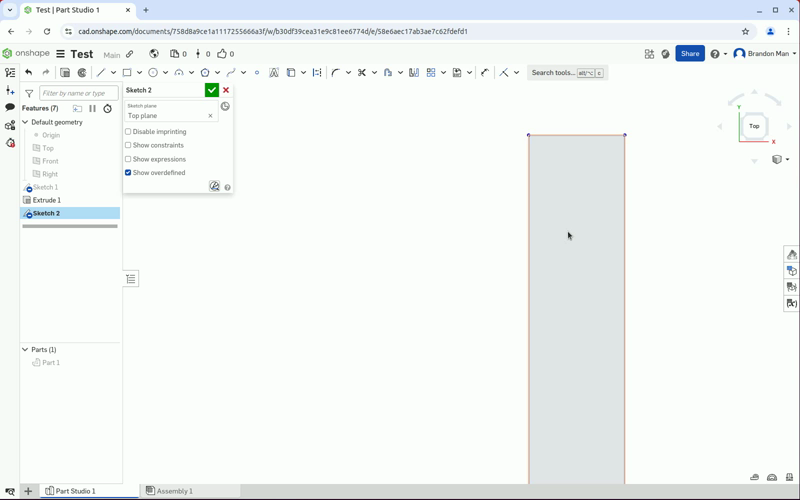
click(568, 231)
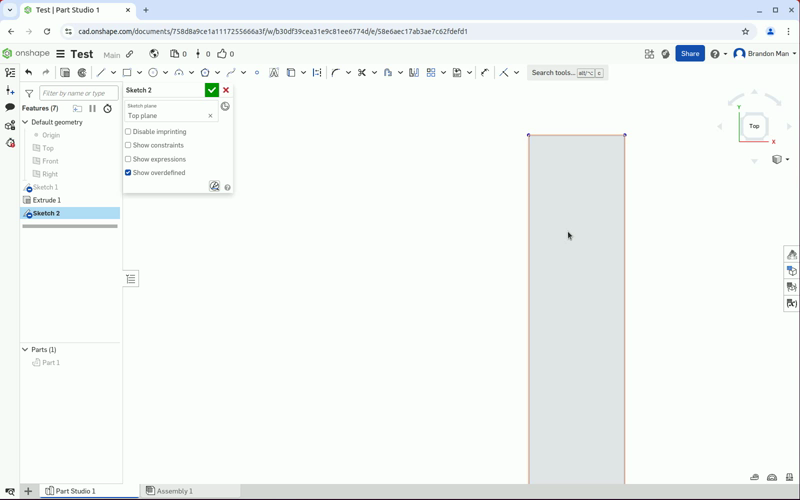
scroll(-6)
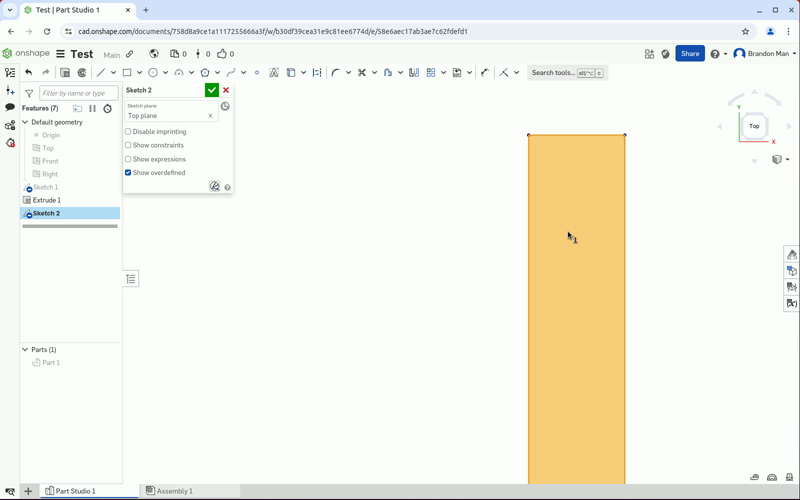
scroll(-6)
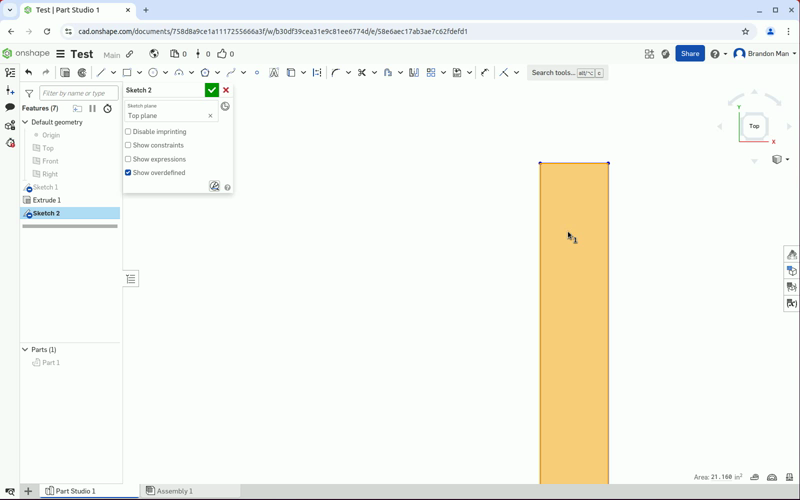
scroll(-6)
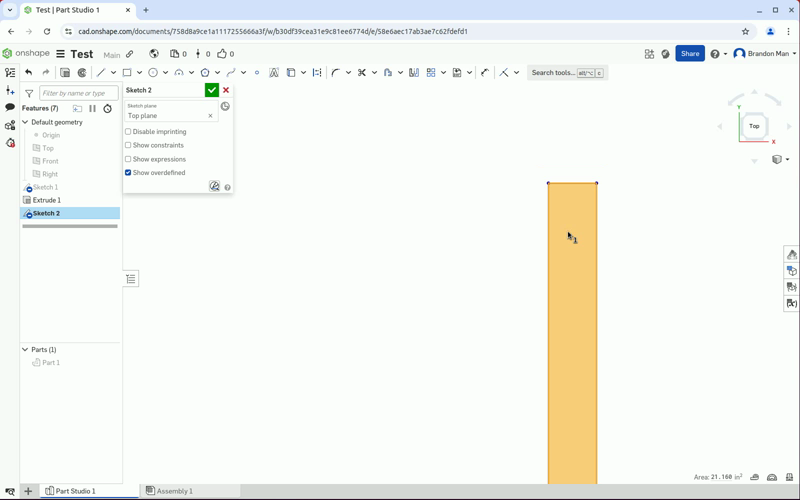
scroll(-6)
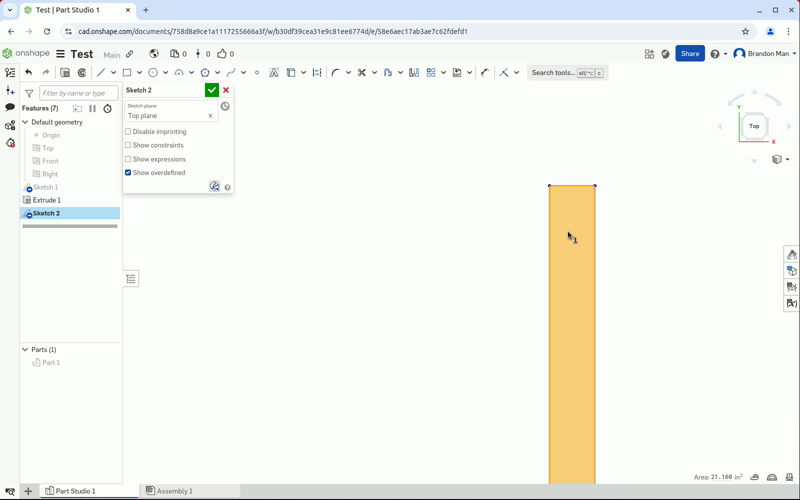
scroll(-6)
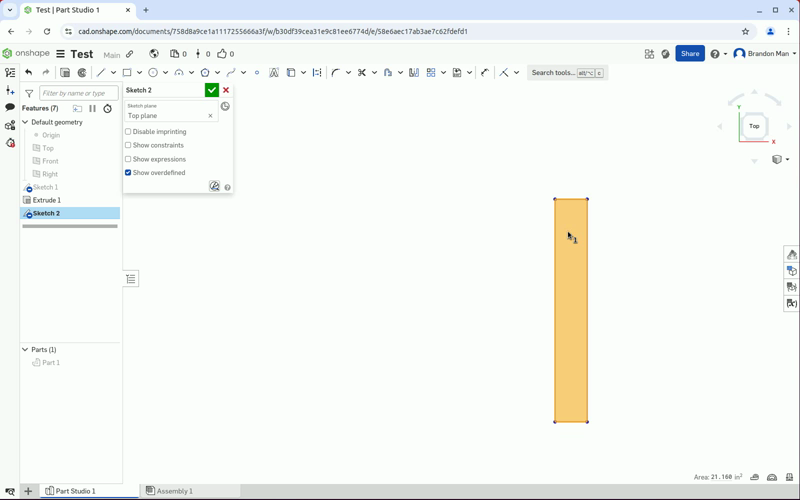
scroll(-6)
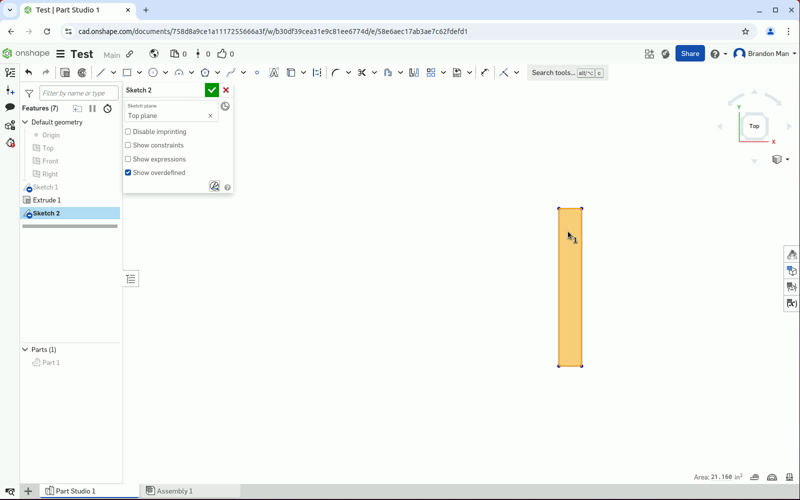
scroll(-6)
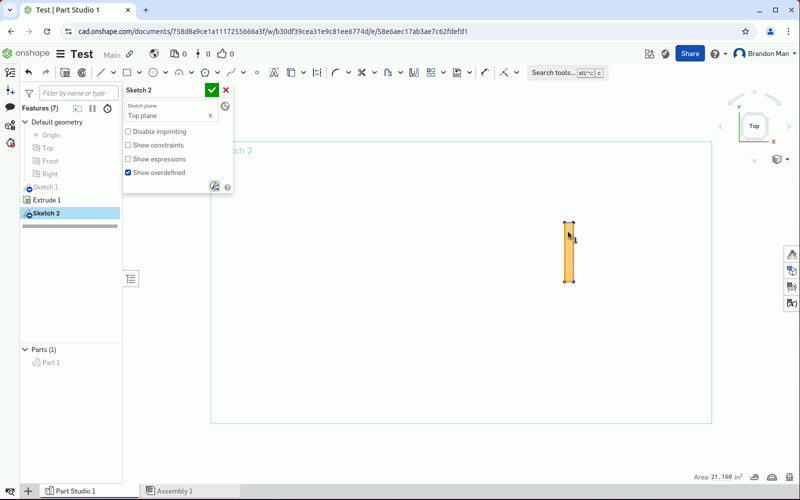
mouse_move(73, 352)
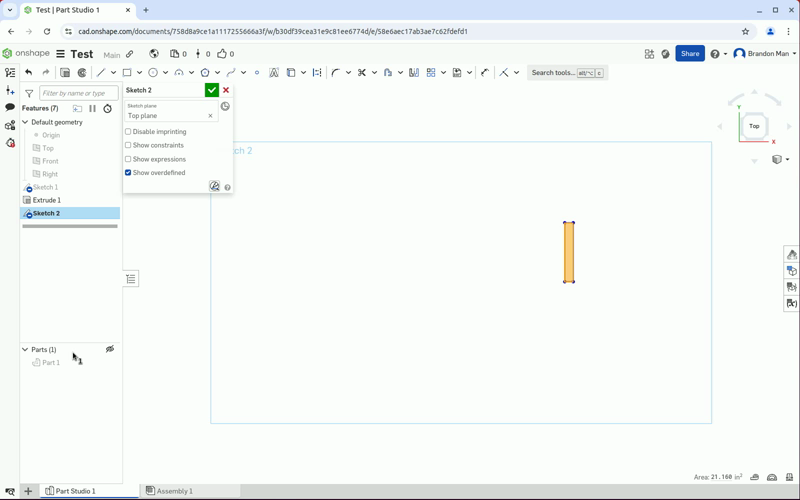
key(shift+y)
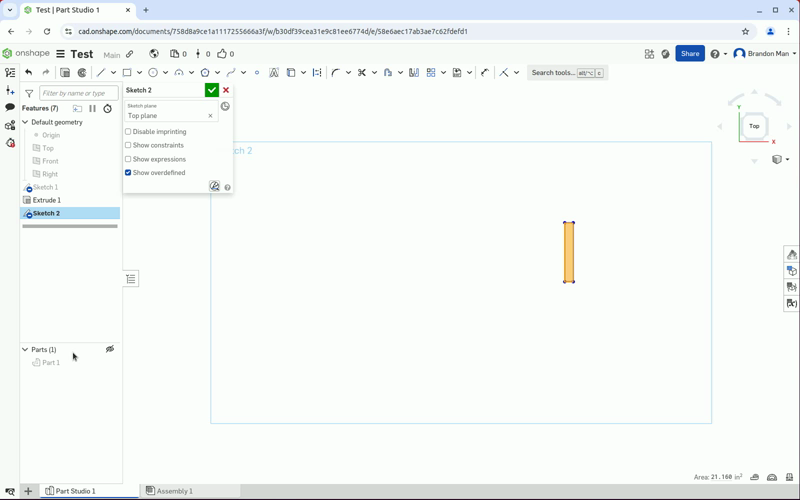
key(shift+e)
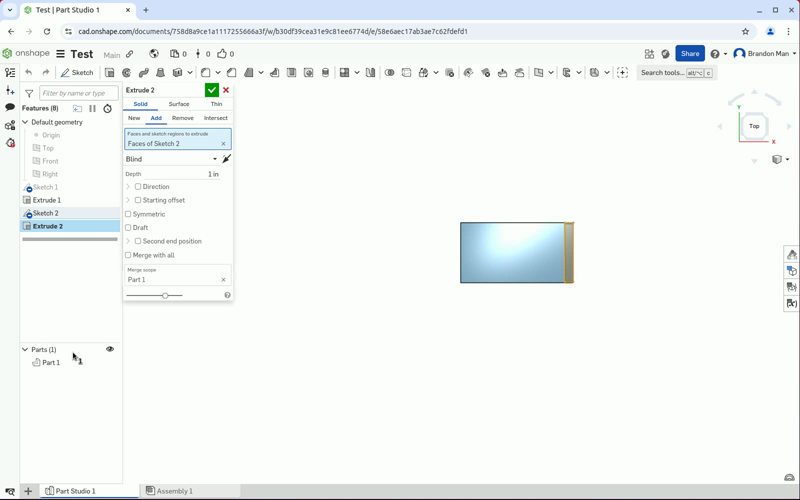
mouse_move(143, 106)
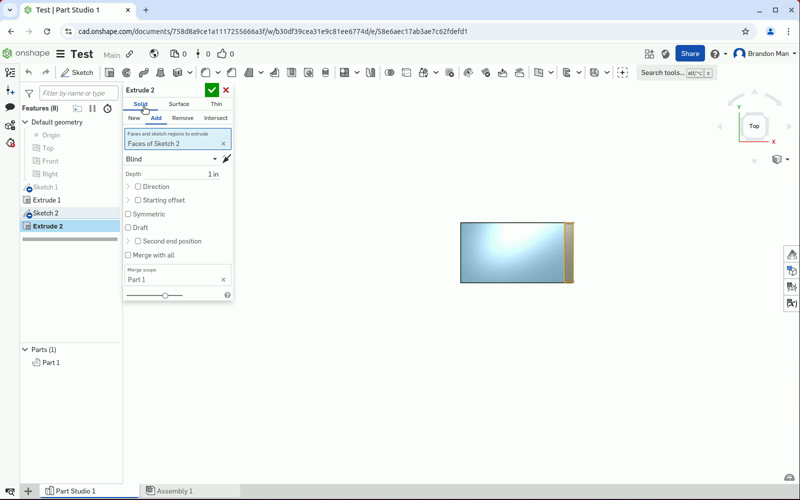
click(143, 106)
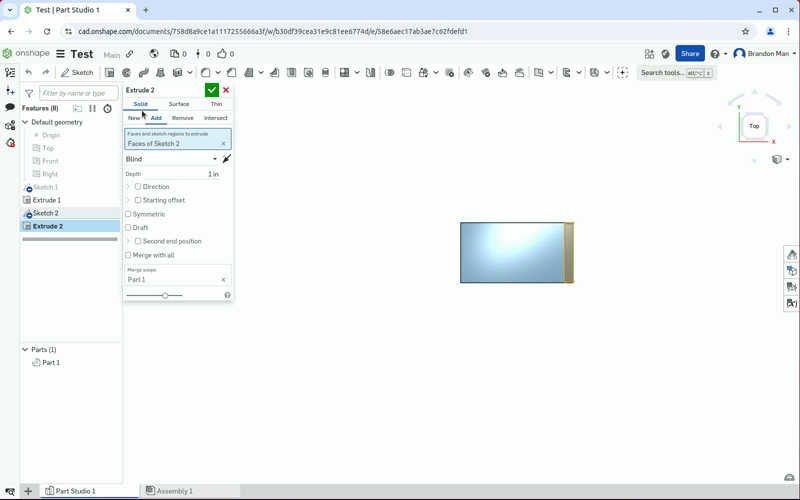
mouse_move(137, 120)
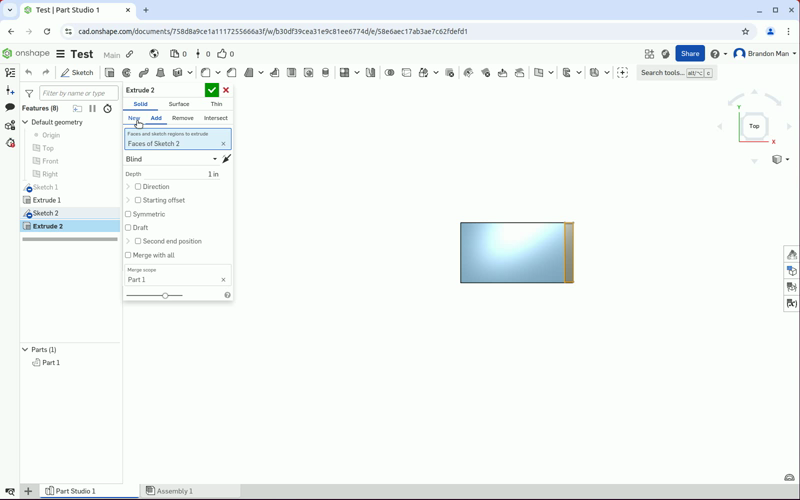
click(137, 120)
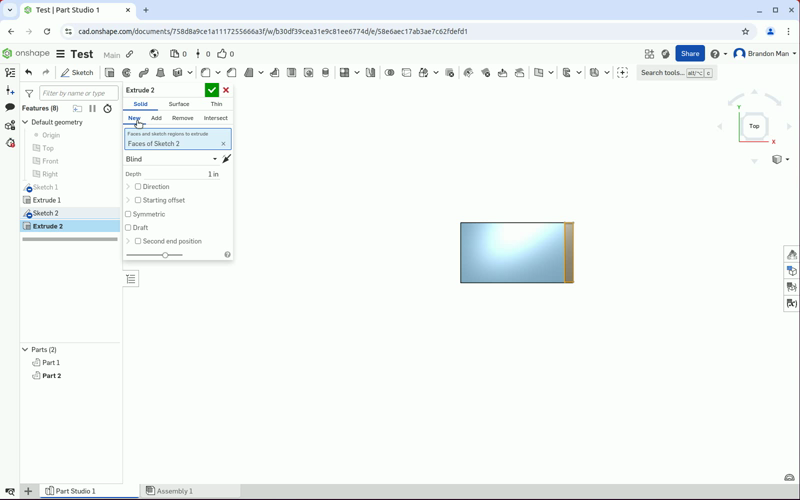
key(tab, 4)
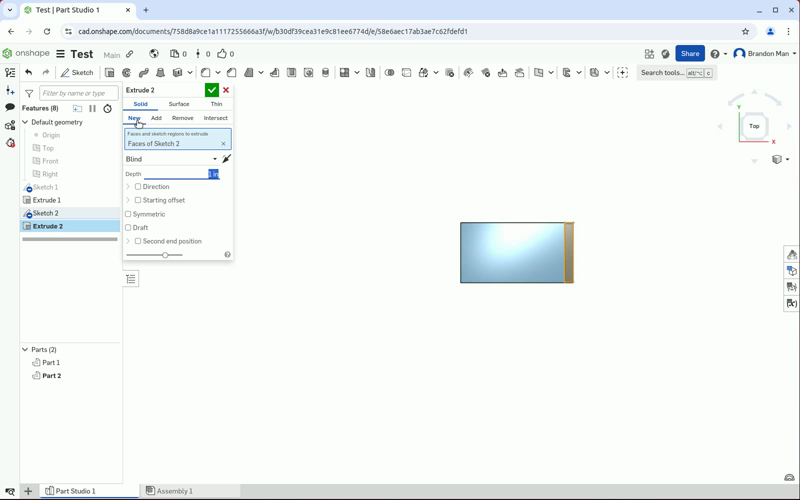
text(2.407)
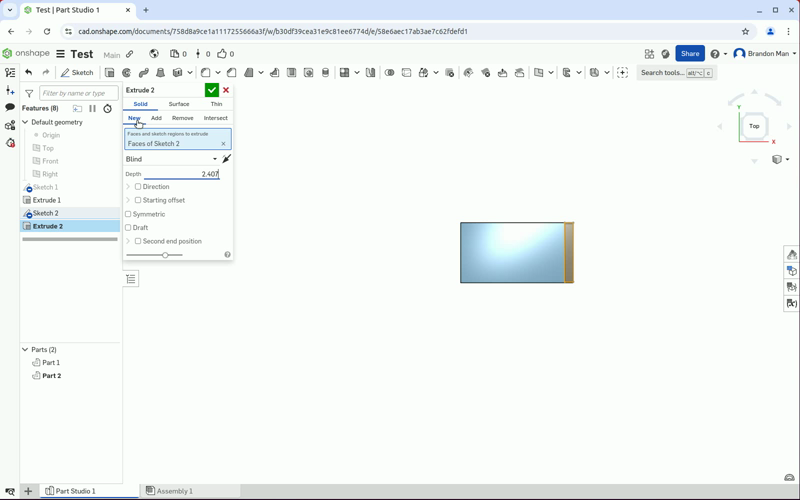
key(enter)
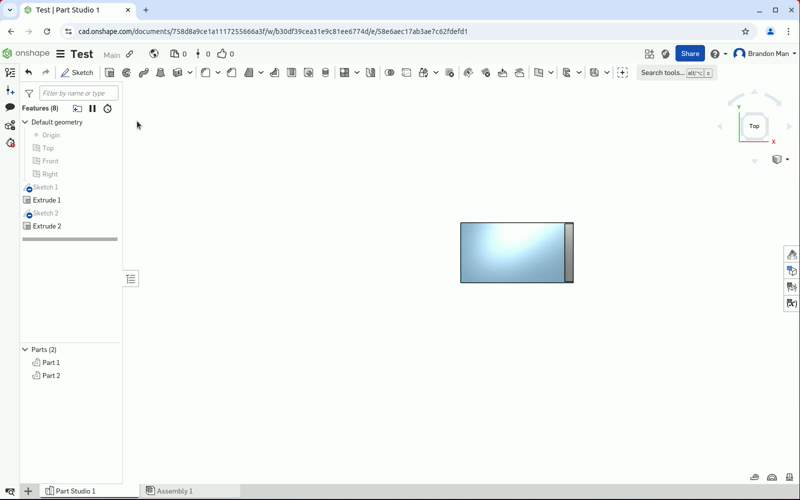
key(shift+h)
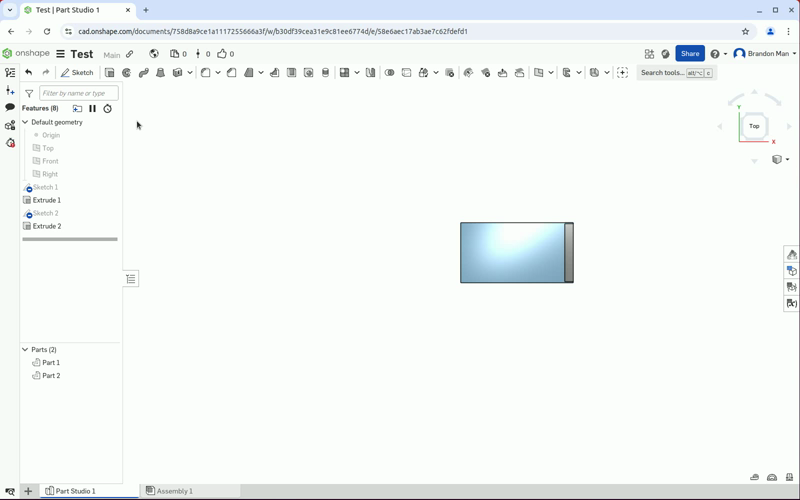
key(shift+h)
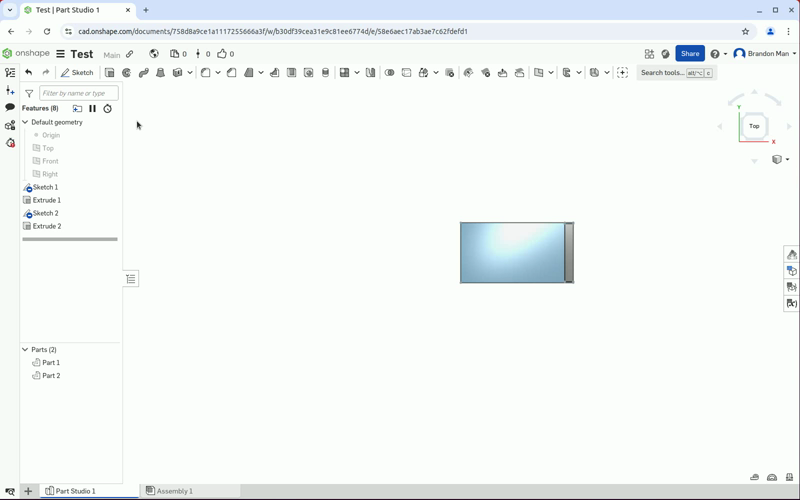
key(shift+7)
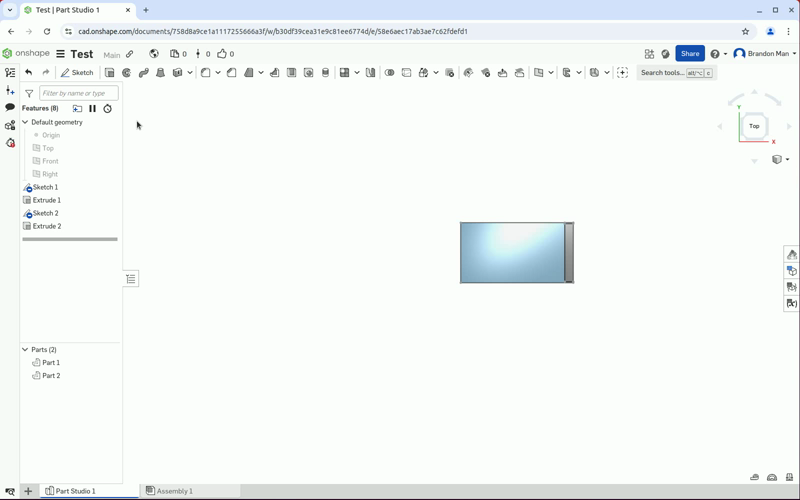
key(up, 3)
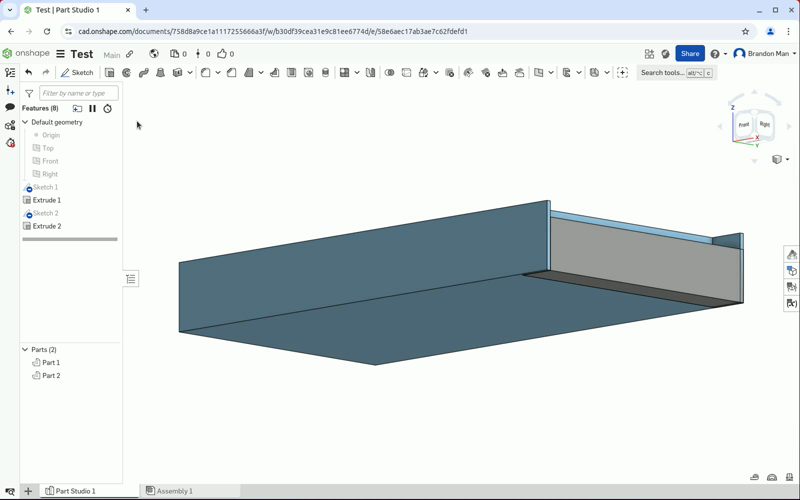
key(left, 3)
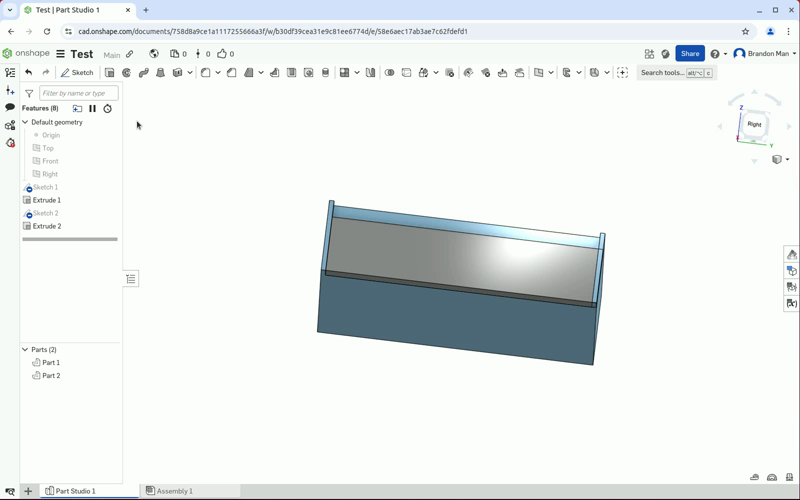
key(right, 3)
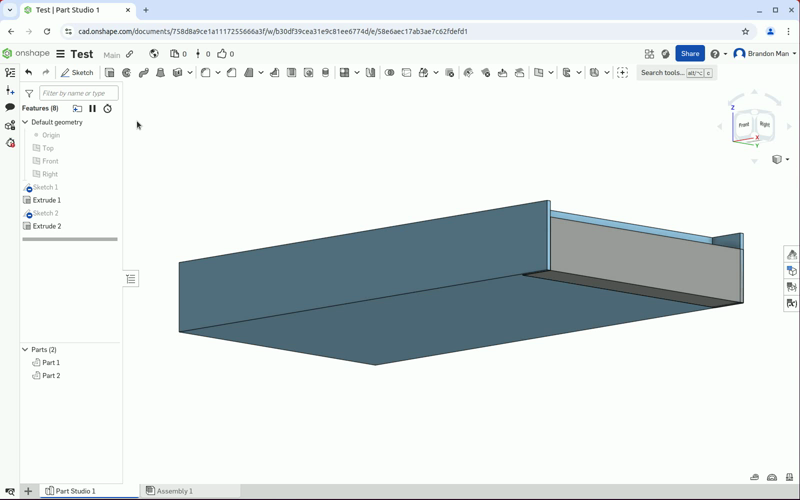
key(down, 3)
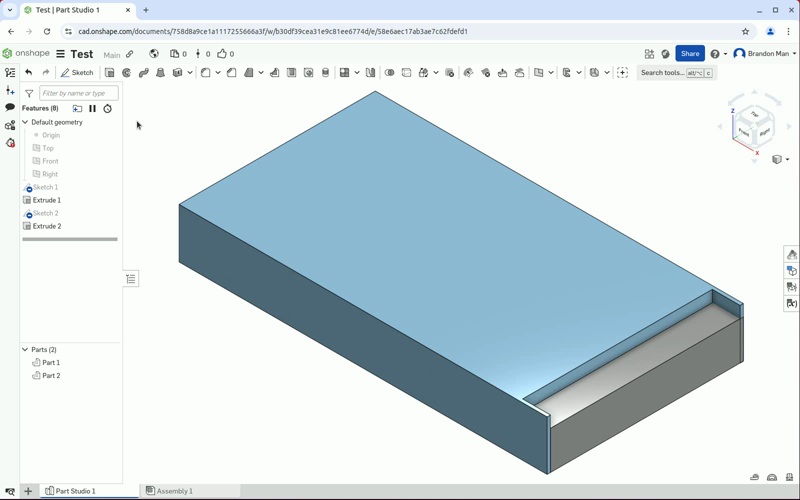
mouse_move(73, 189)
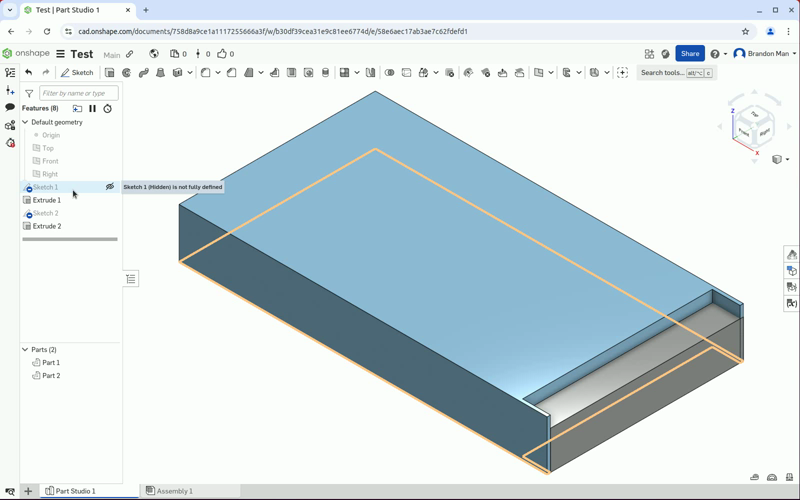
click(73, 189)